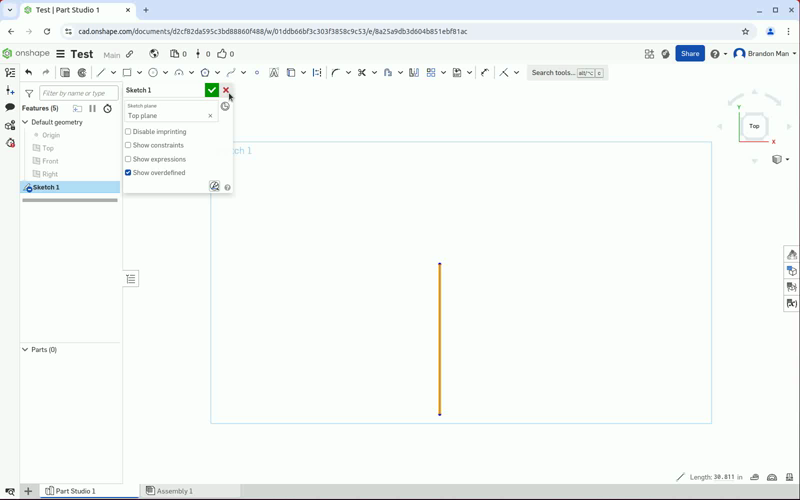
key(shift+h)
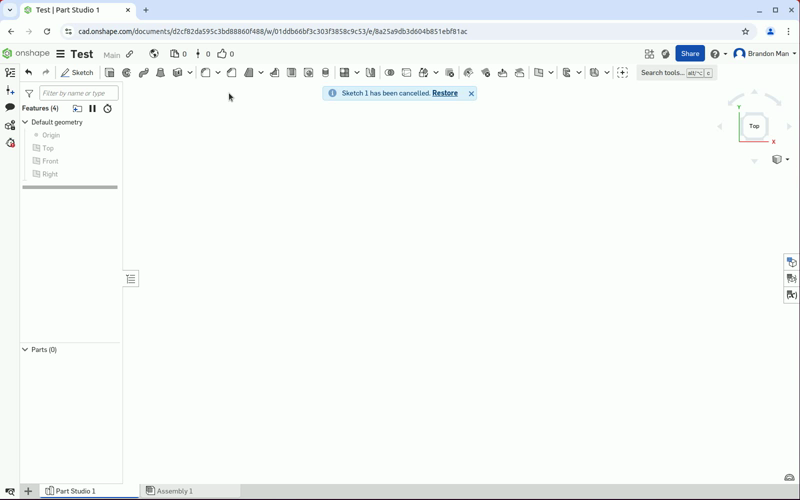
mouse_move(73, 352)
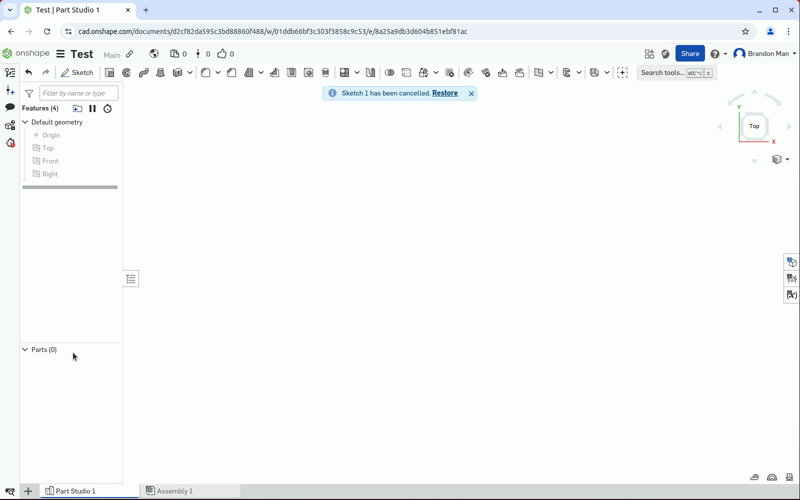
key(y)
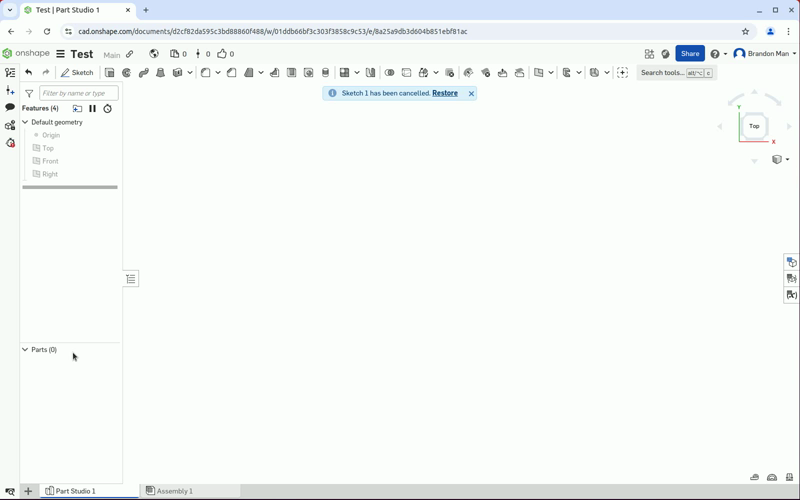
key(shift+p)
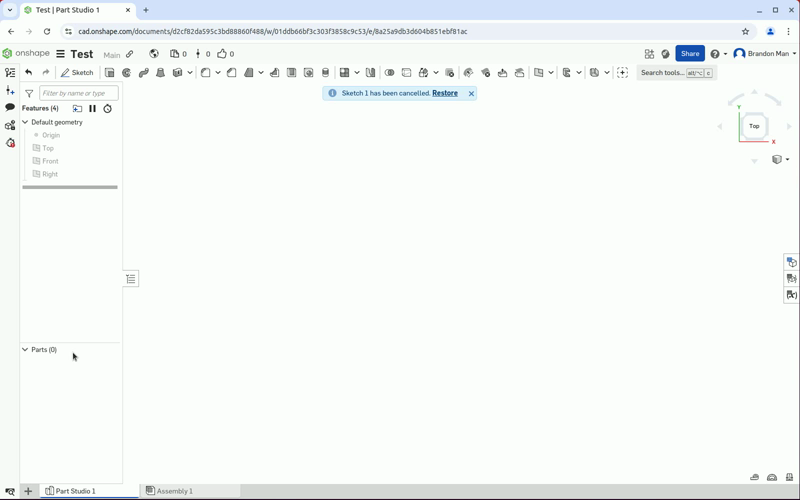
key(space)
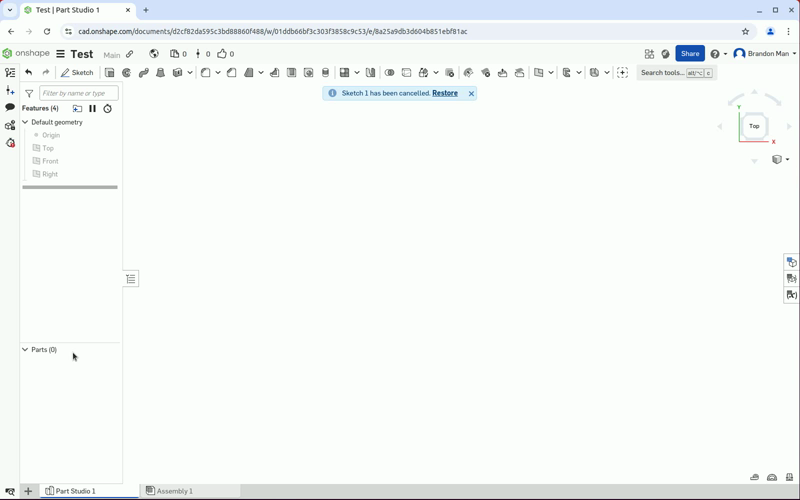
key_down(shift)
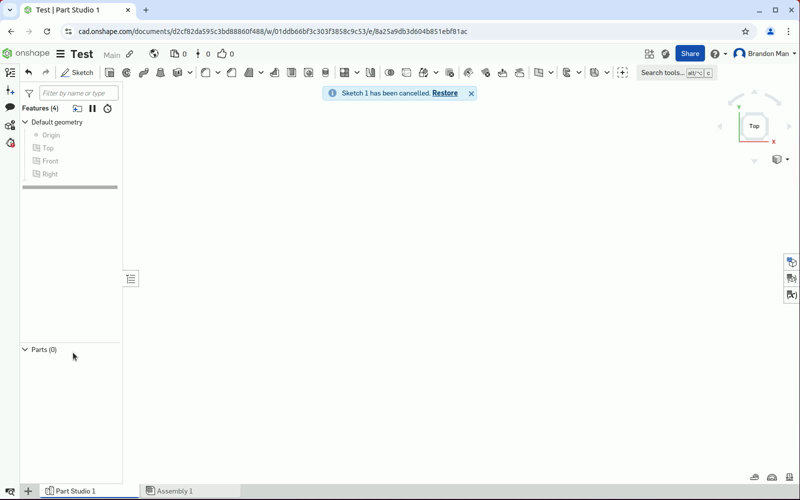
key(up)
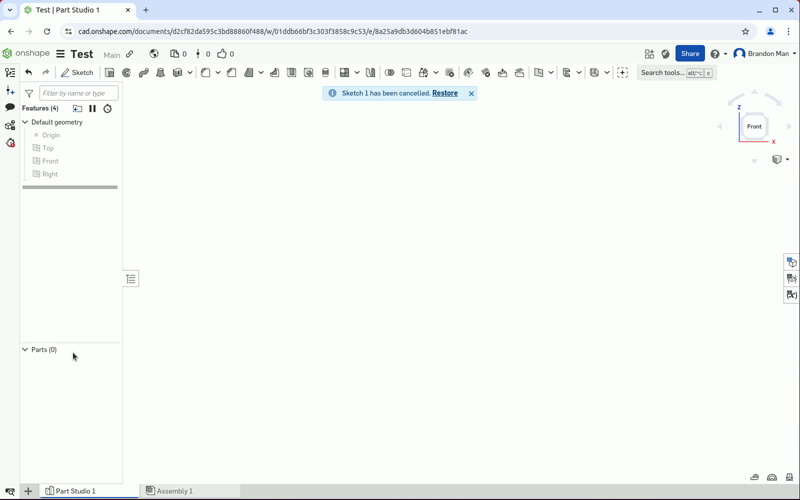
key_up(shift)
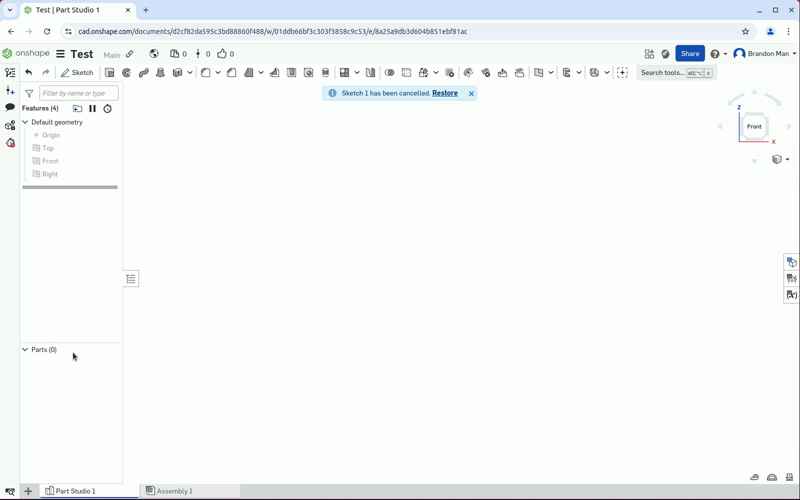
key(space)
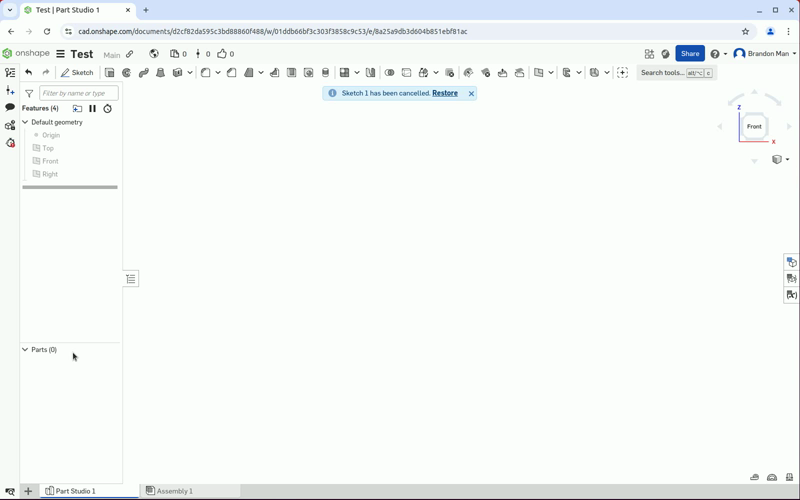
key_down(shift)
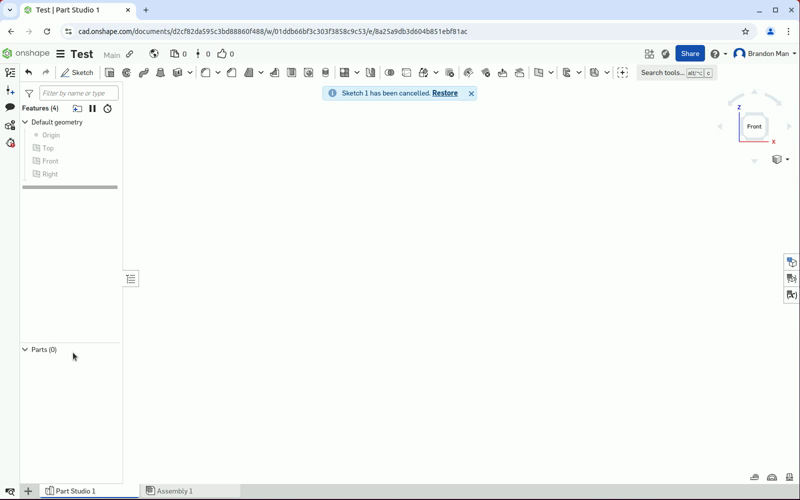
key(left)
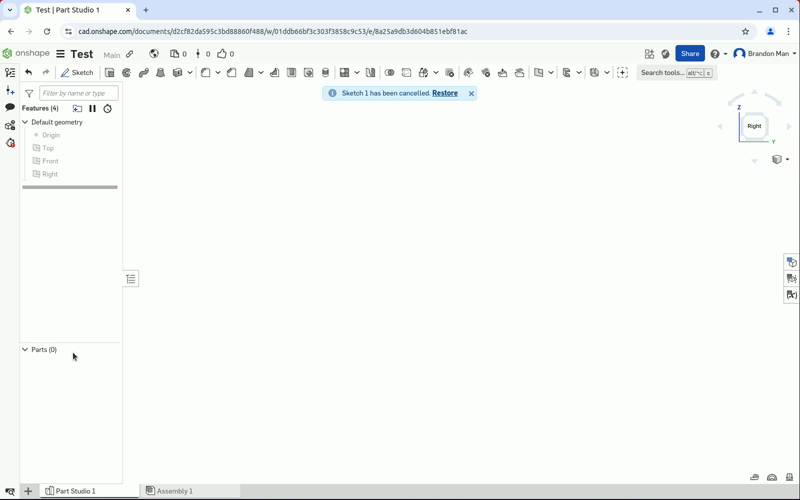
key_up(shift)
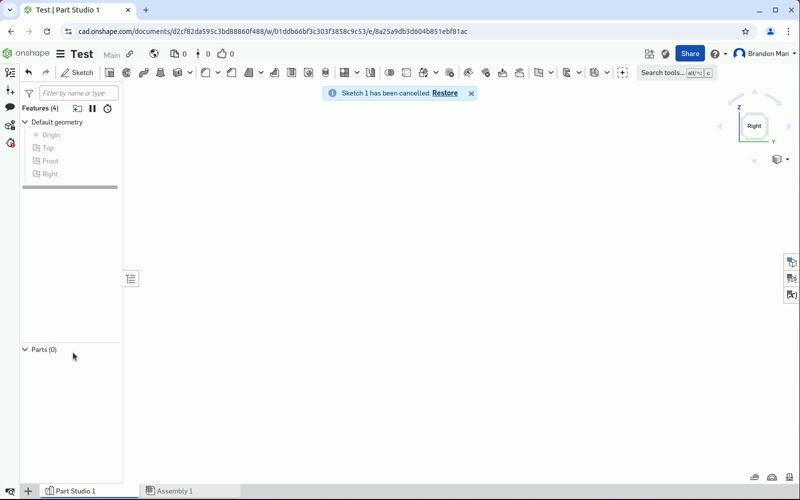
mouse_move(73, 352)
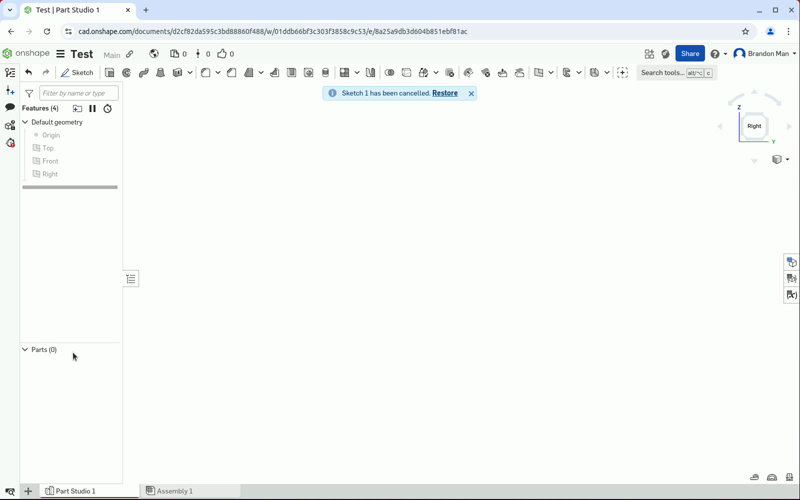
key(shift+y)
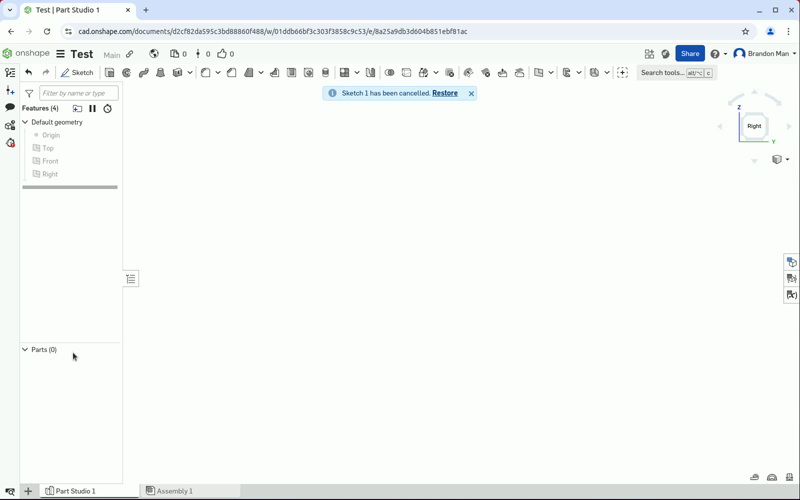
key(shift+s)
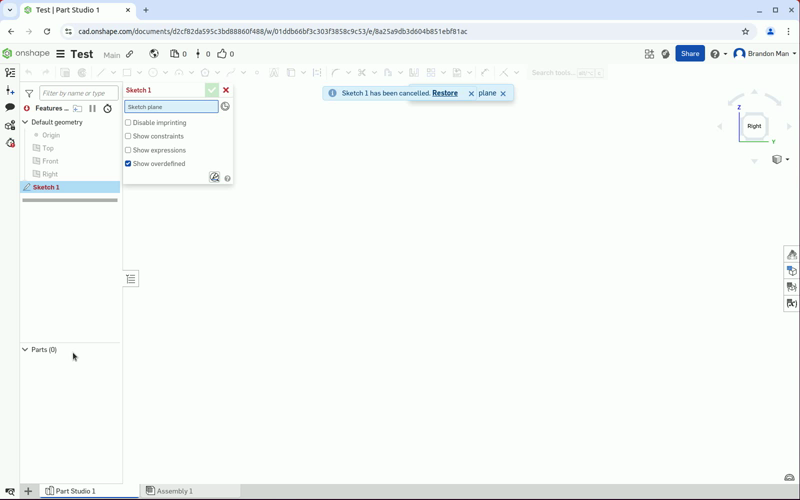
mouse_move(73, 176)
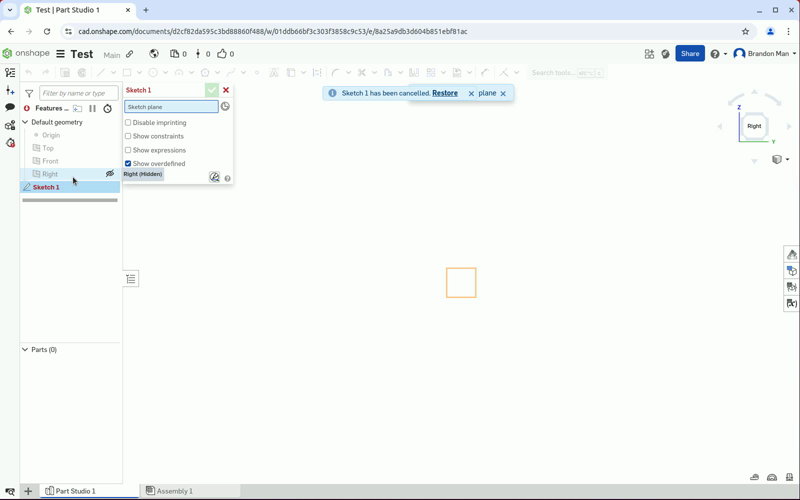
click(73, 176)
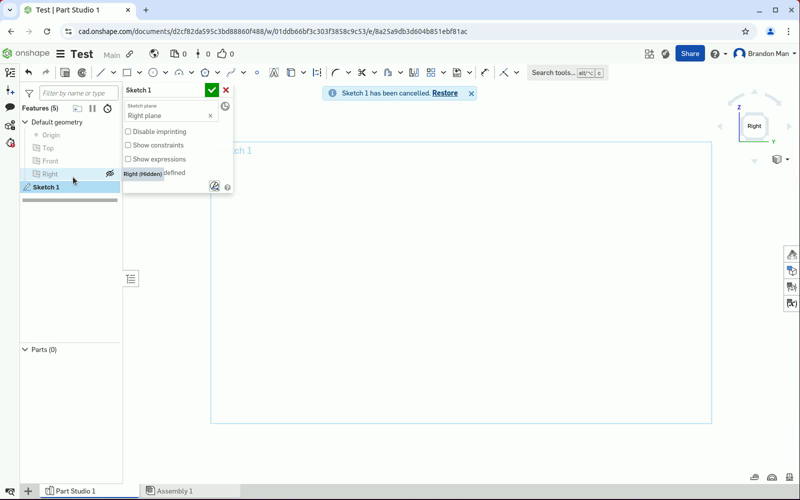
mouse_move(73, 352)
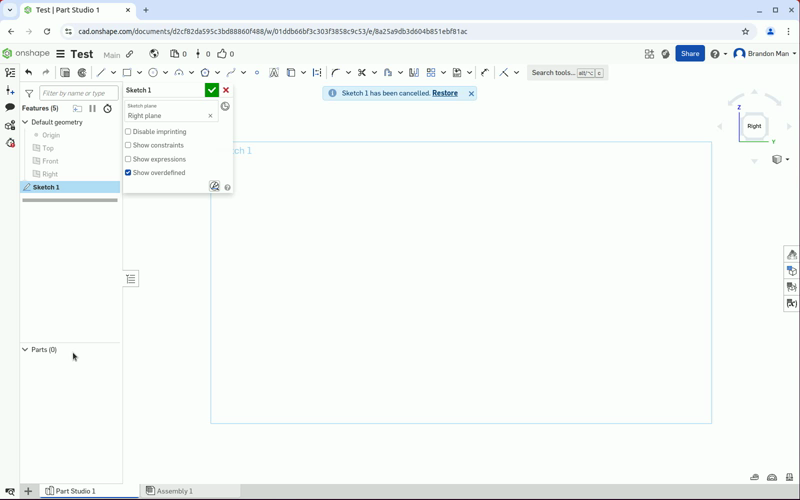
key(y)
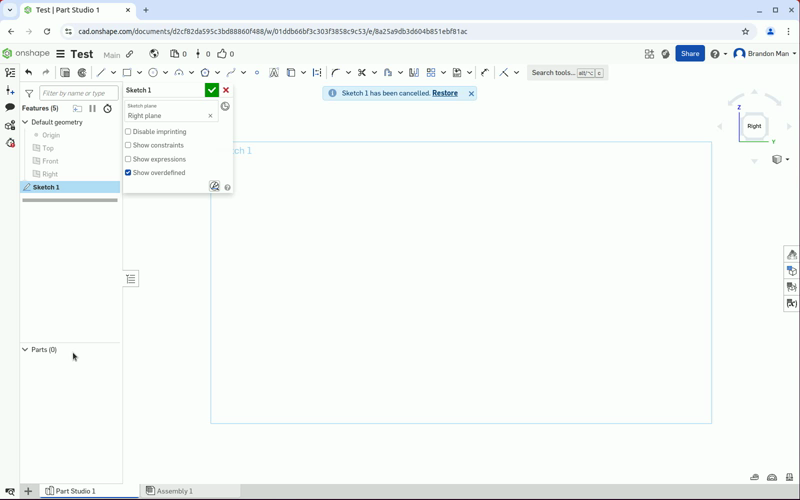
key(l)
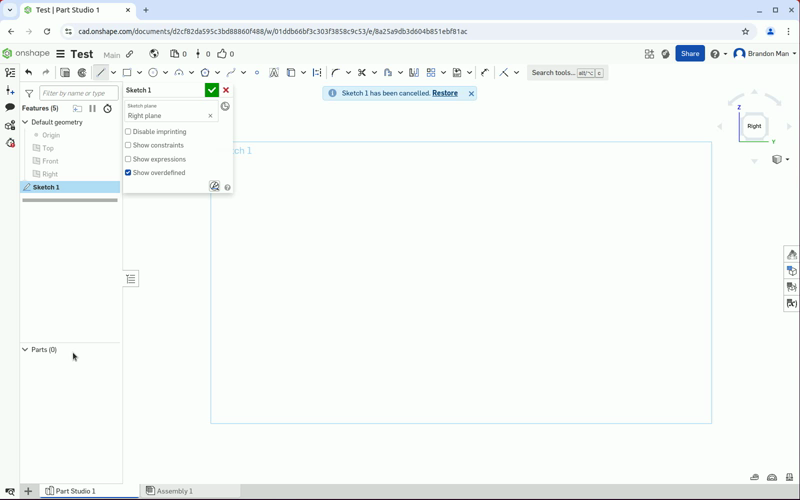
key_down(shift)
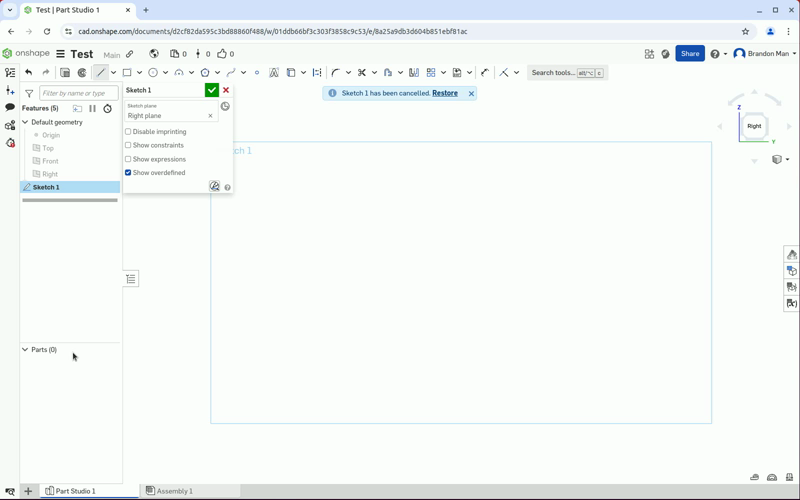
mouse_move(348, 308)
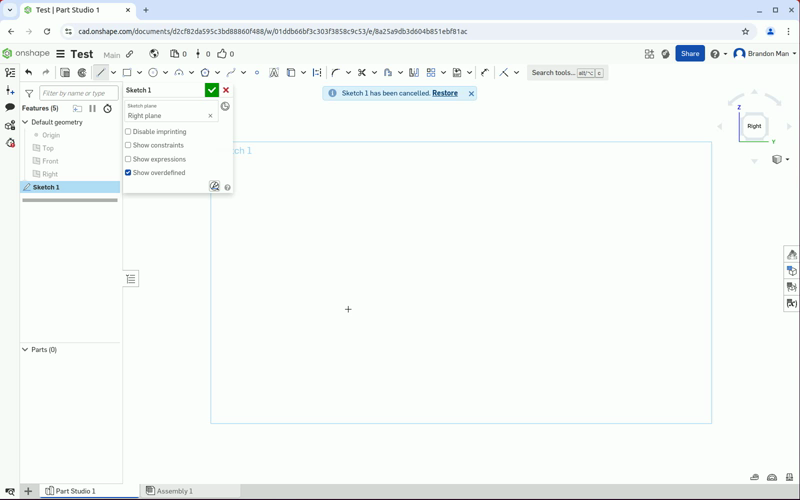
click(348, 308)
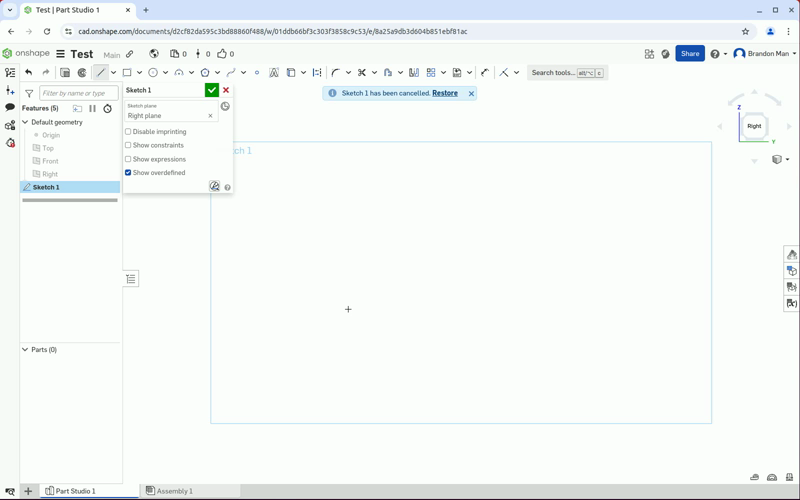
key_up(shift)
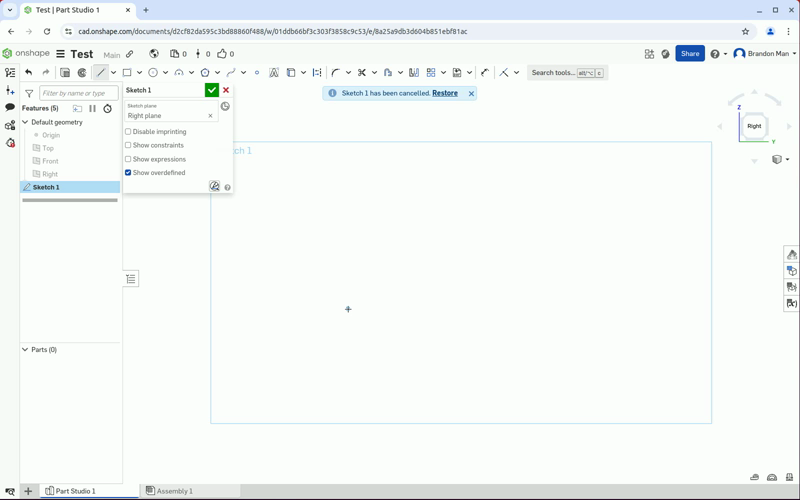
key_down(shift)
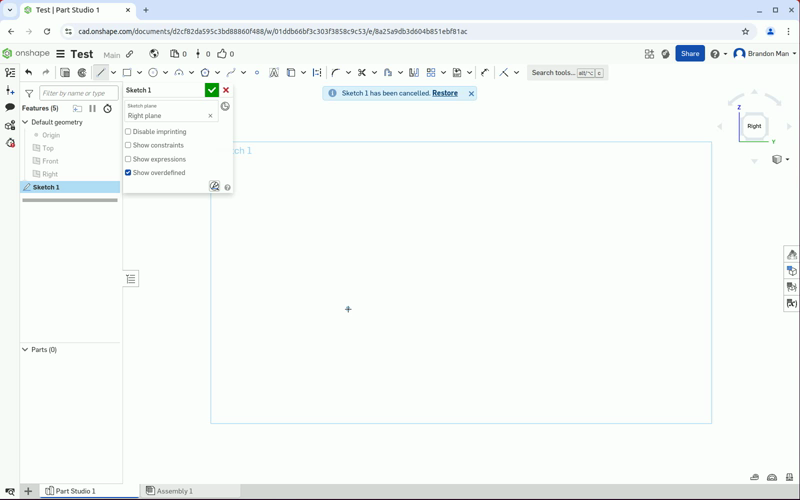
mouse_move(572, 308)
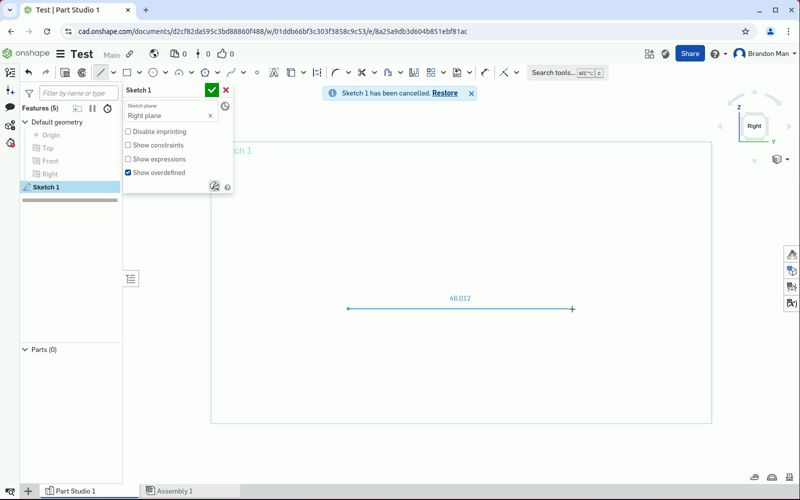
click(572, 308)
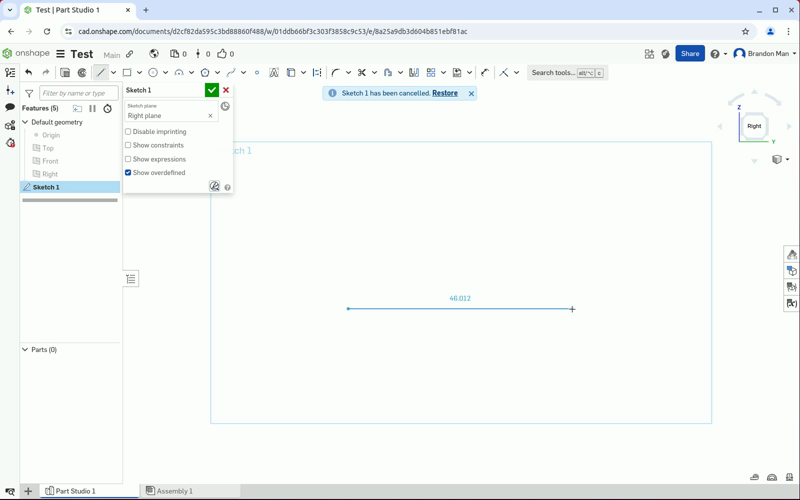
key_up(shift)
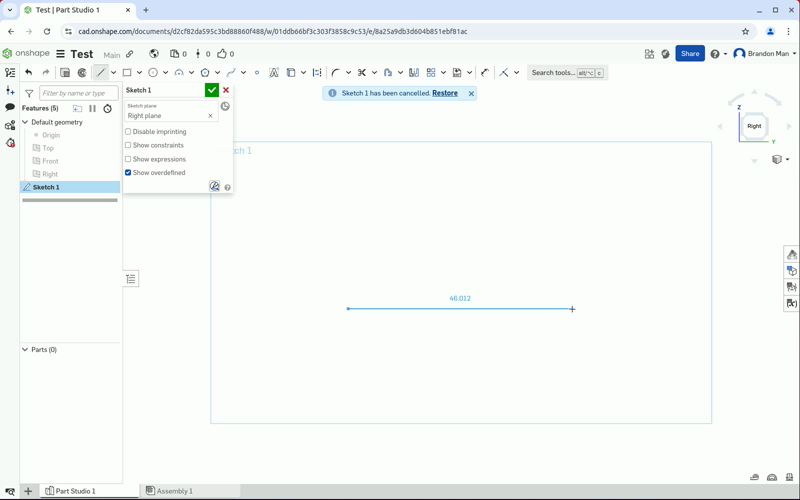
key_down(shift)
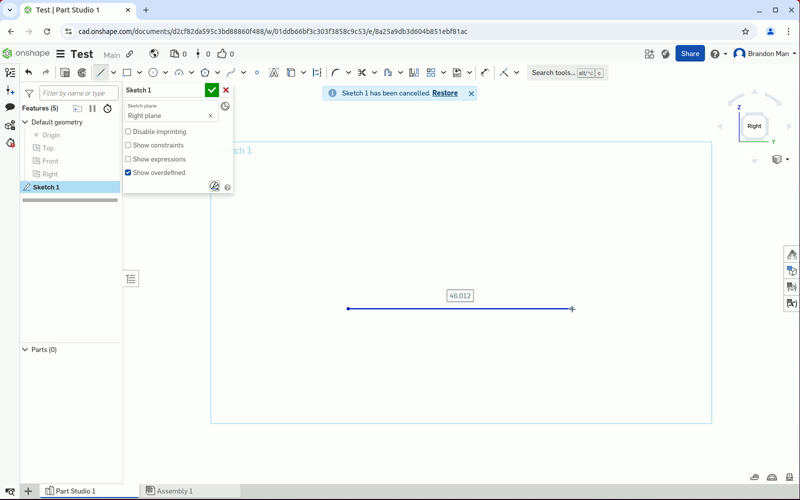
mouse_move(589, 308)
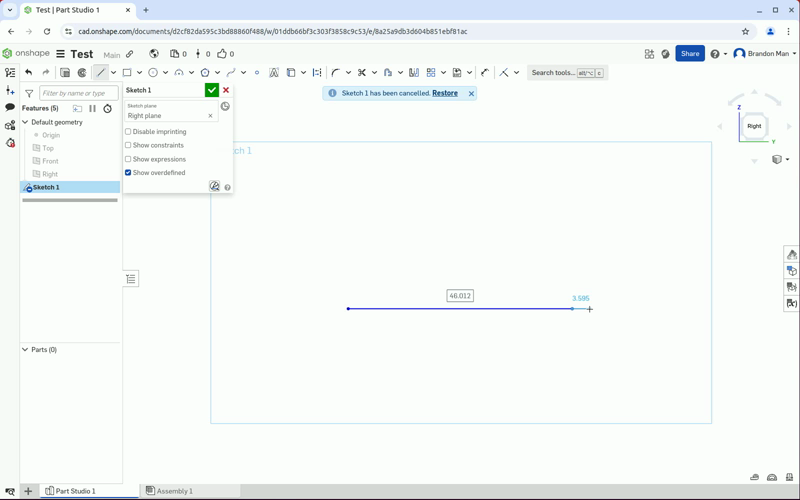
mouse_move(572, 256)
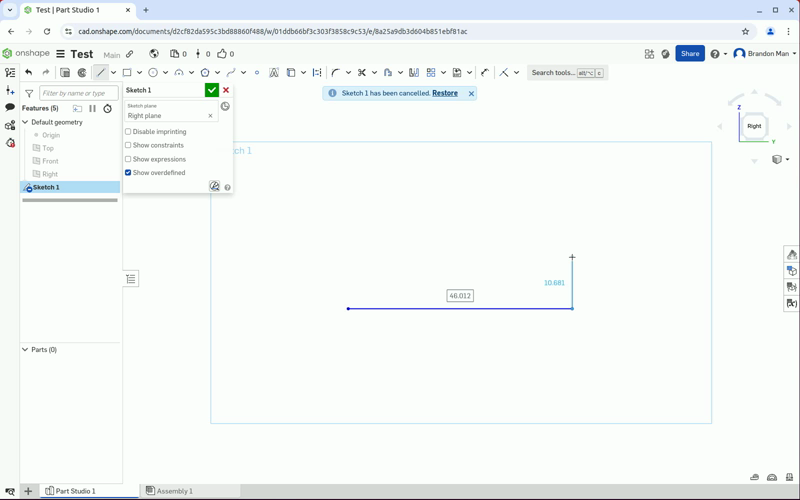
click(572, 256)
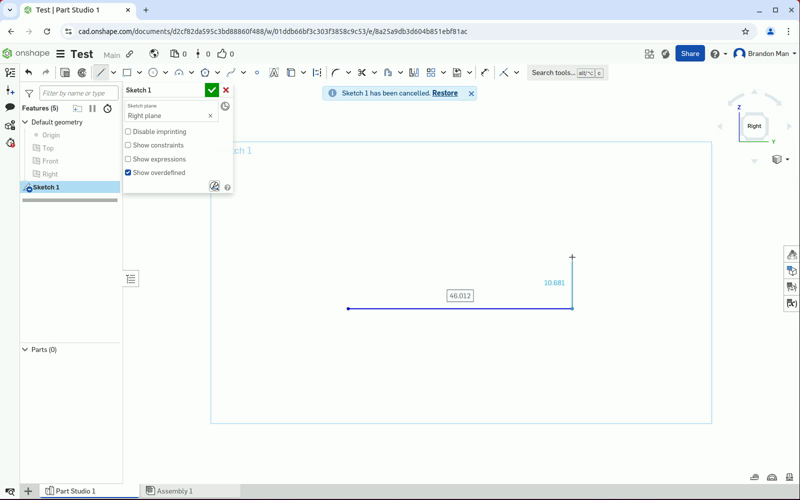
key_up(shift)
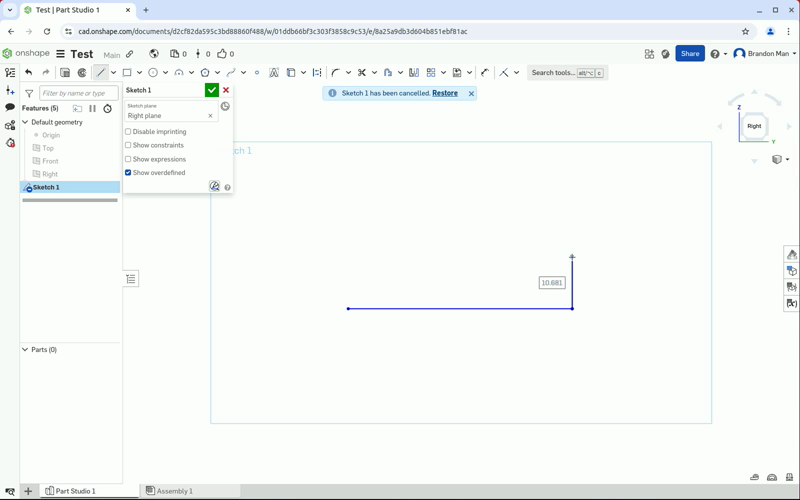
key_down(shift)
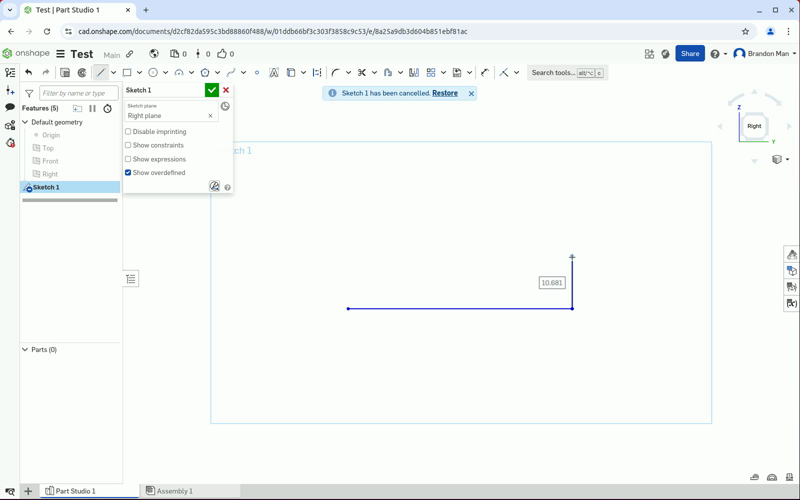
mouse_move(348, 256)
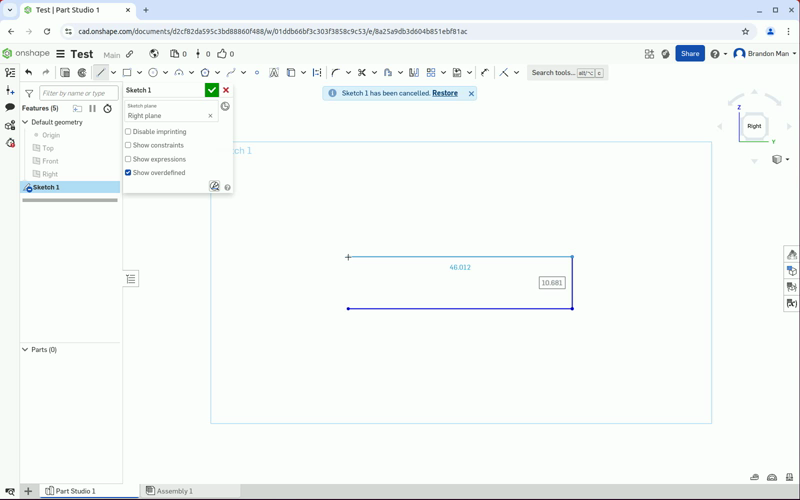
click(348, 256)
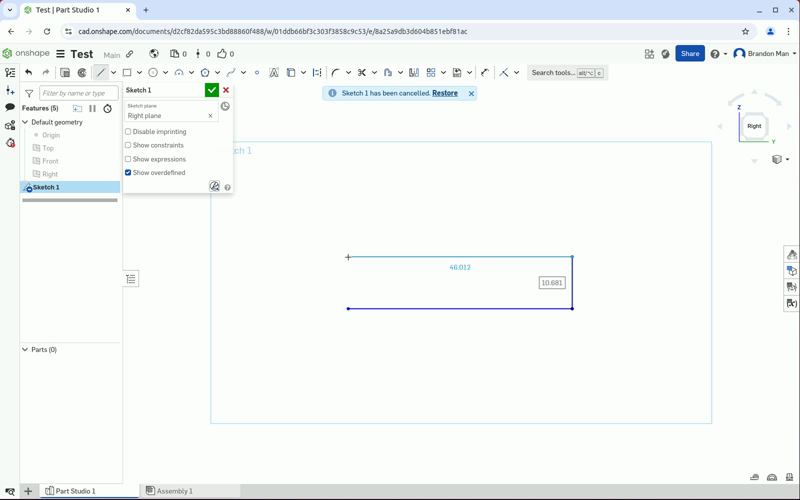
key_up(shift)
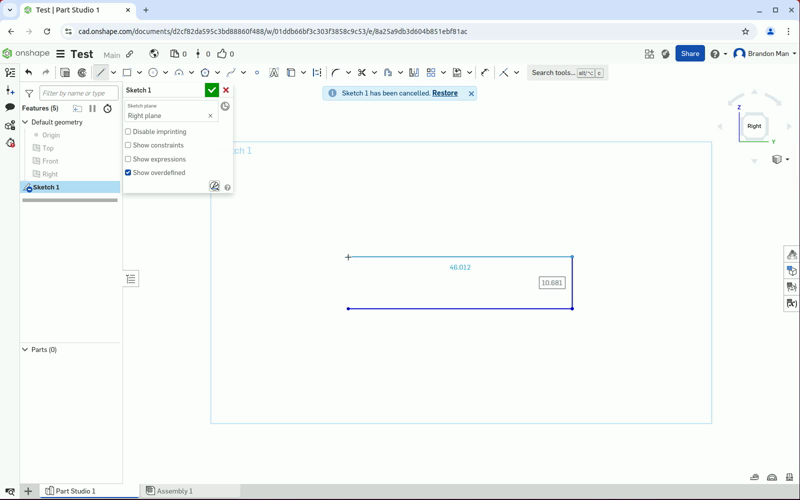
mouse_move(378, 256)
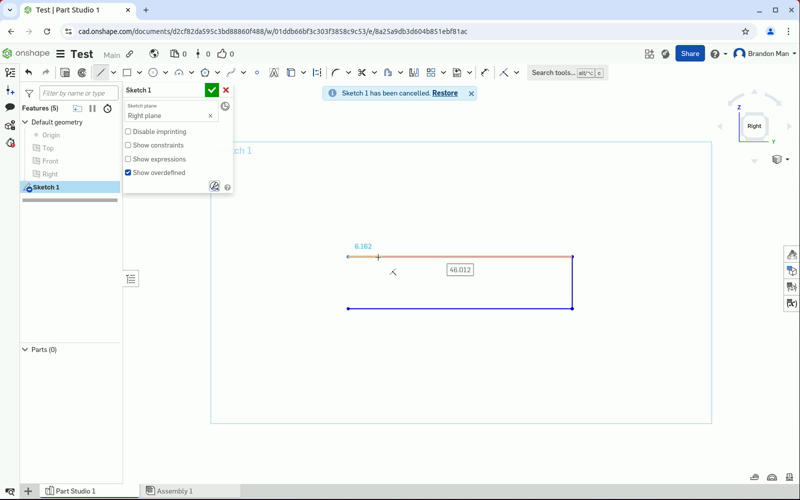
key_down(shift)
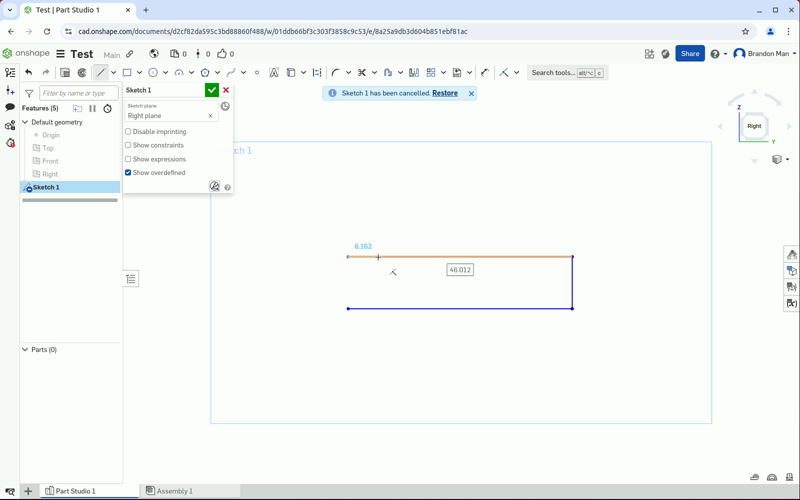
mouse_move(348, 308)
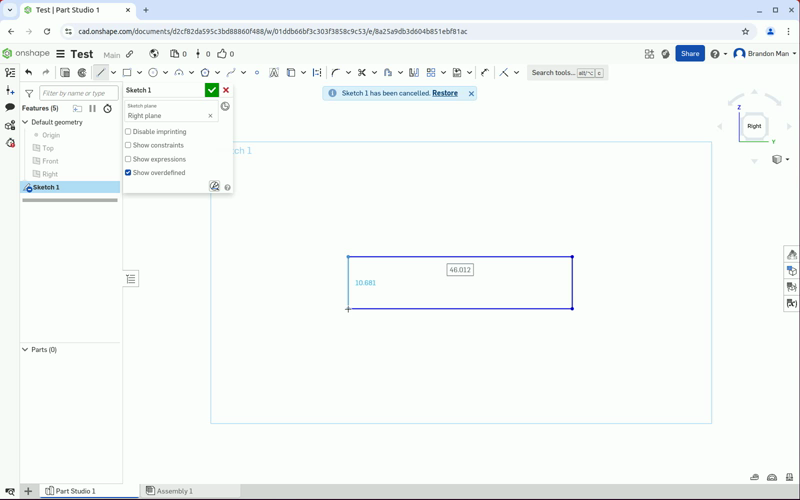
key_up(shift)
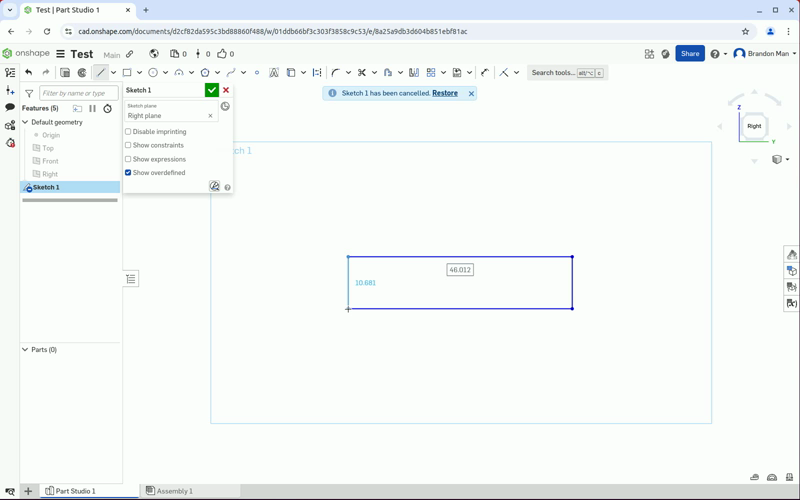
click(348, 308)
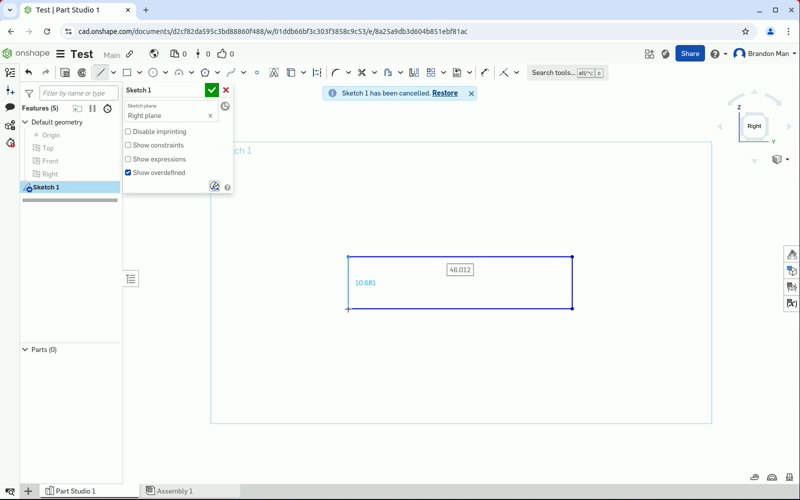
key(esc)
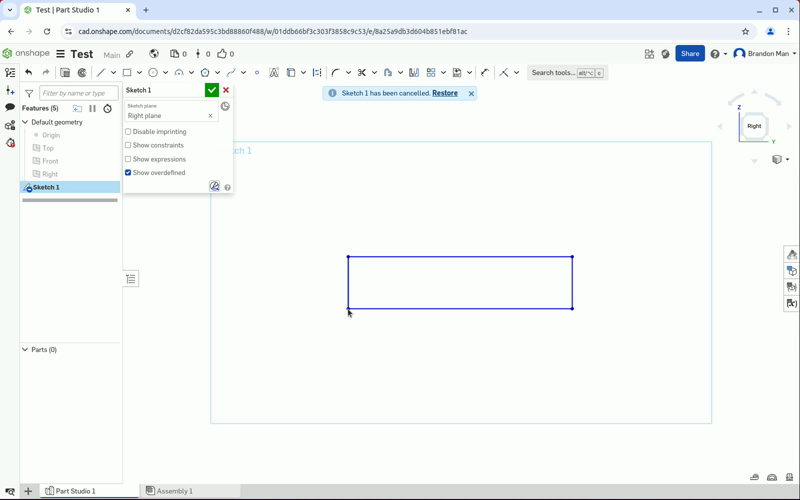
mouse_move(488, 291)
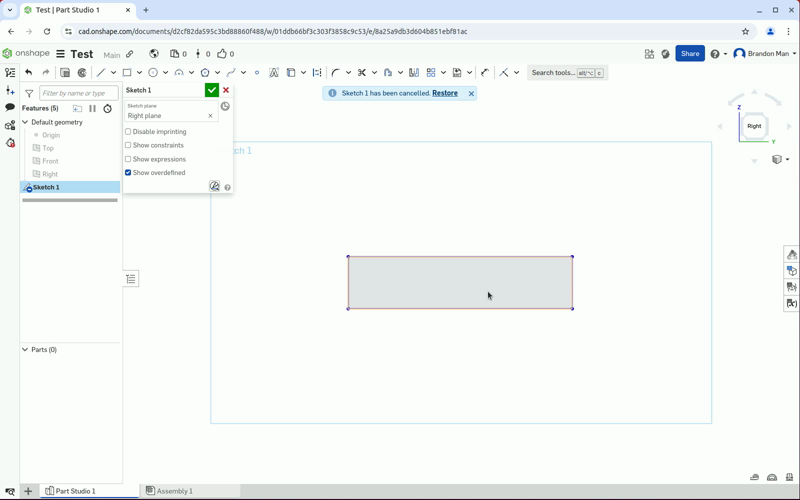
click(488, 291)
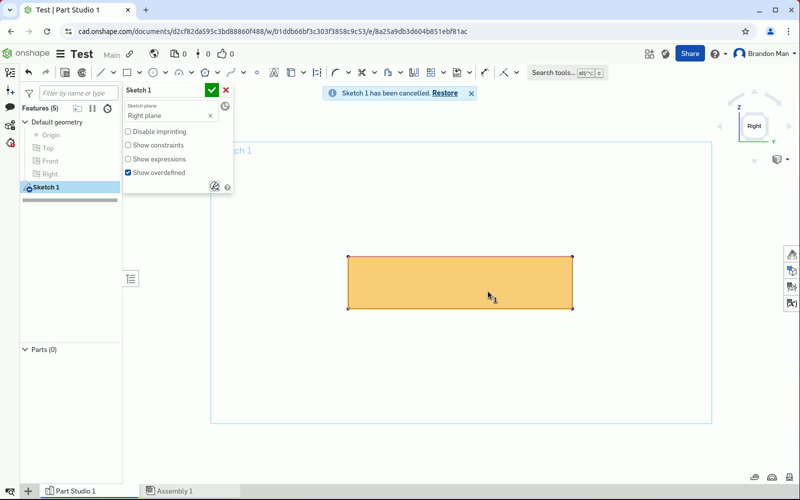
mouse_move(73, 352)
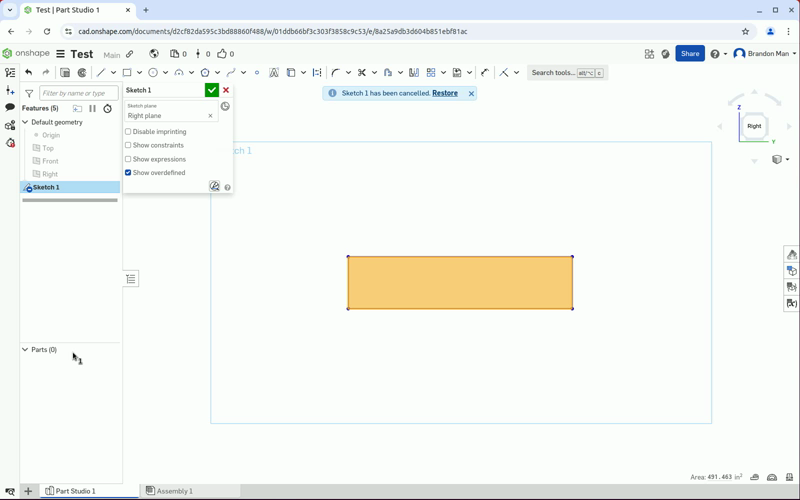
key(shift+y)
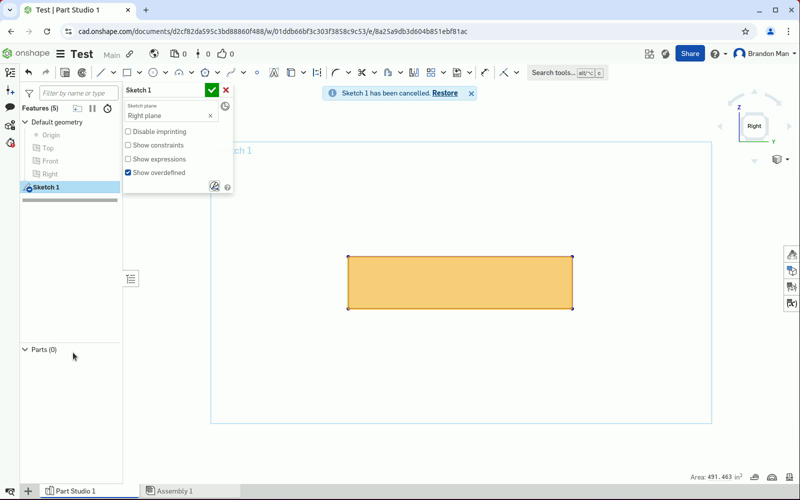
key(shift+e)
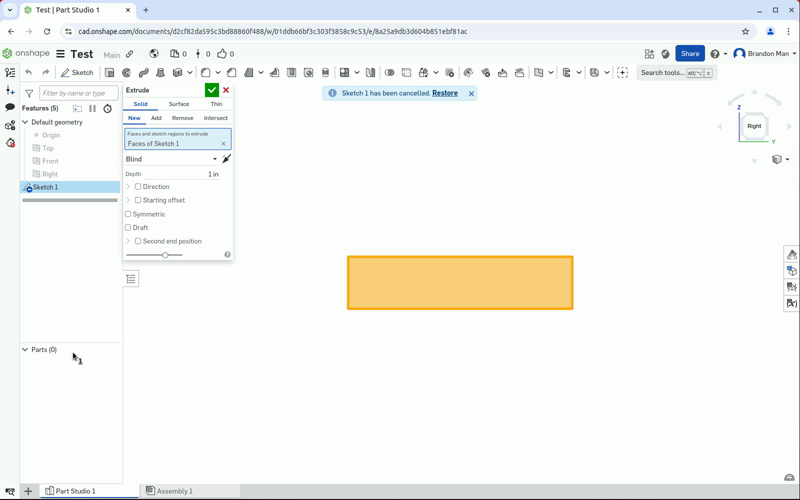
mouse_move(143, 106)
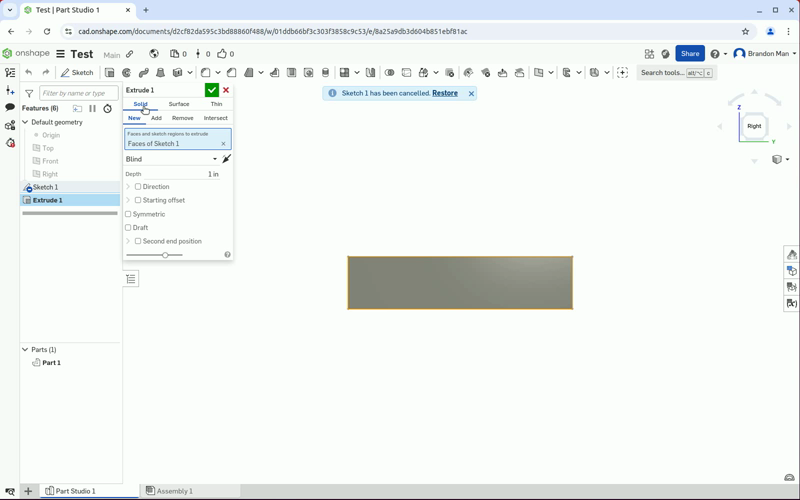
click(143, 106)
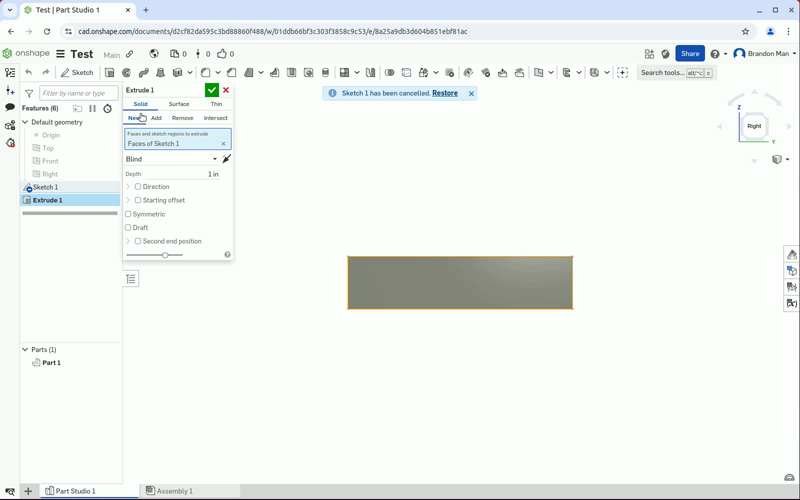
mouse_move(137, 120)
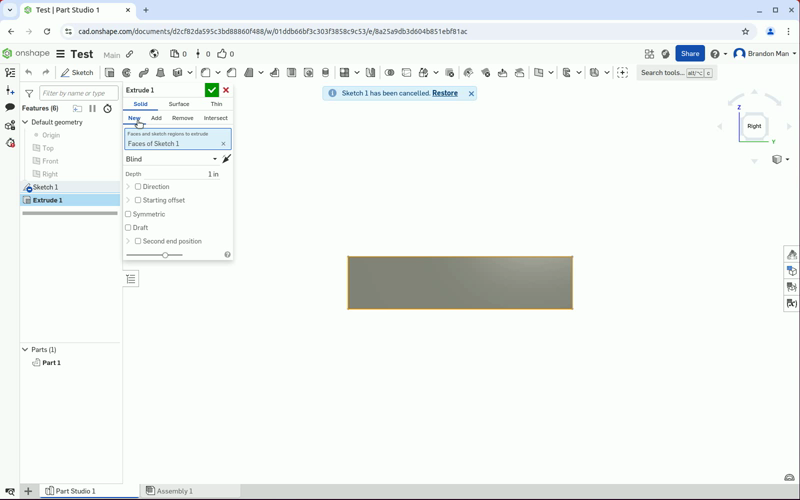
click(137, 120)
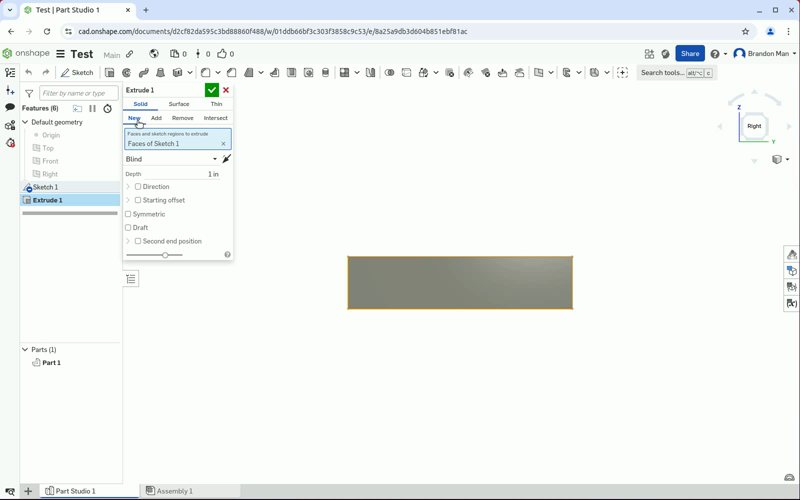
key(tab, 4)
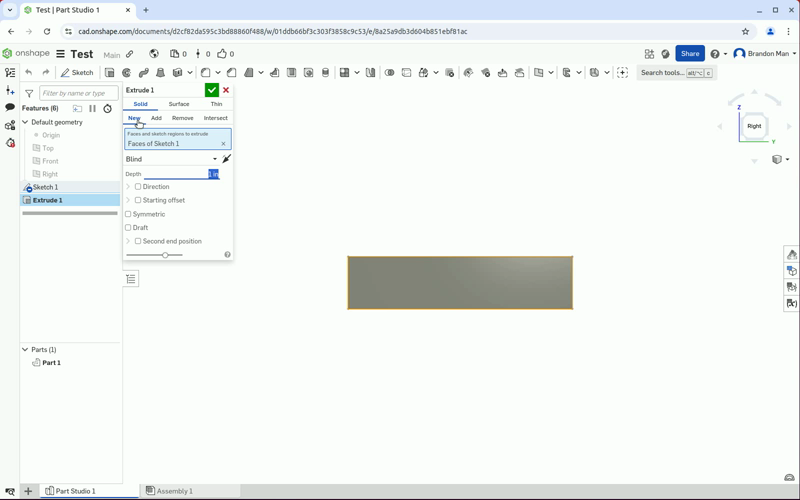
text(0.963)
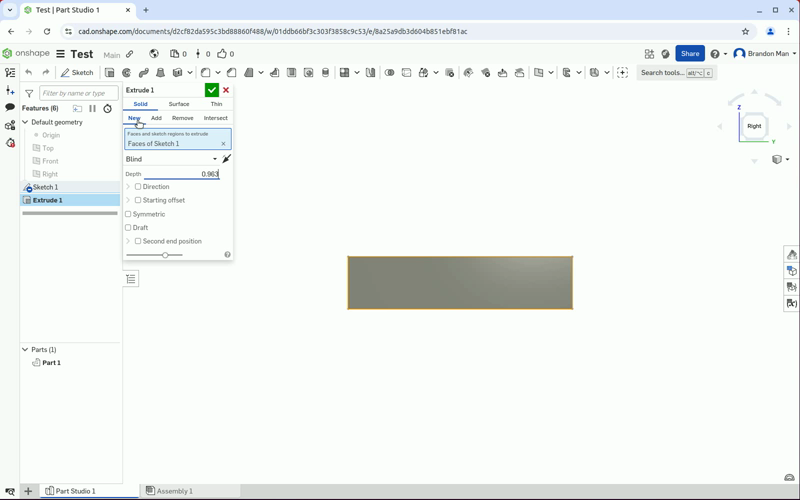
key(tab, 3)
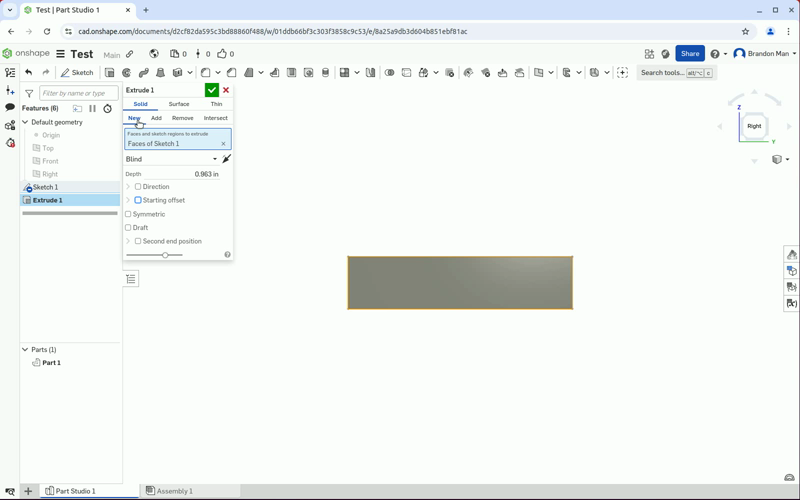
key(tab, 2)
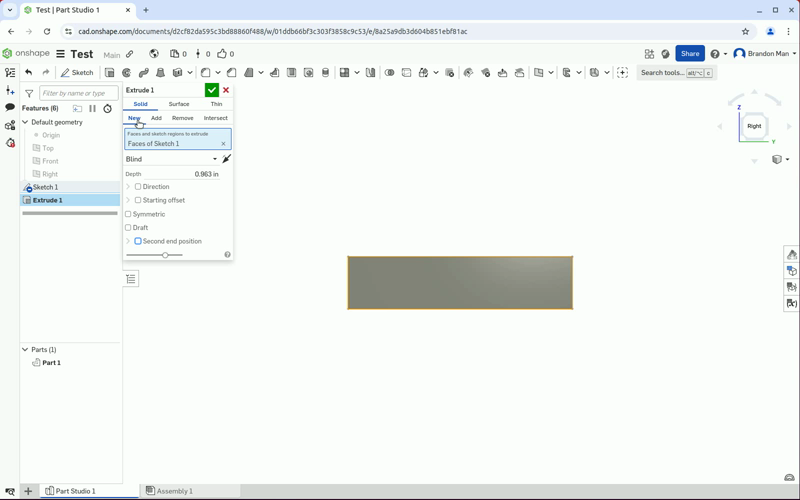
key(space)
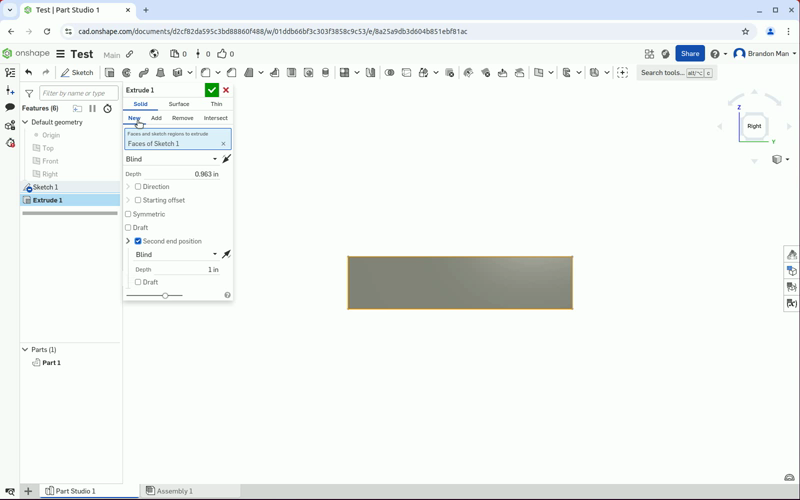
key(tab, 3)
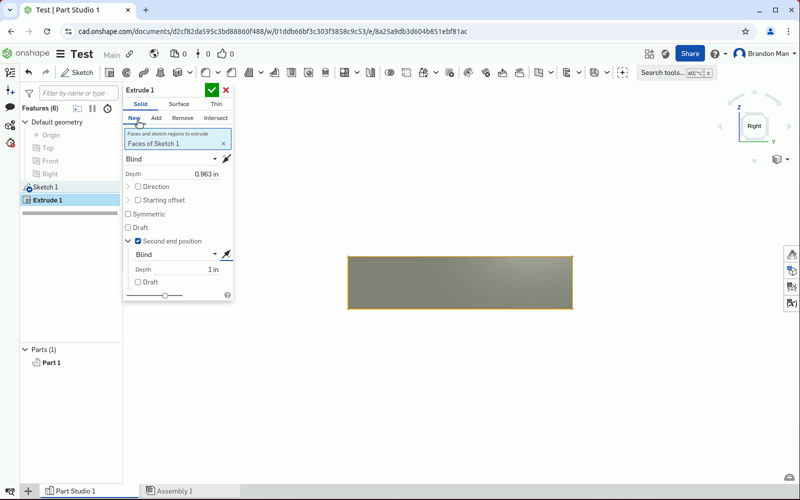
text(0.963)
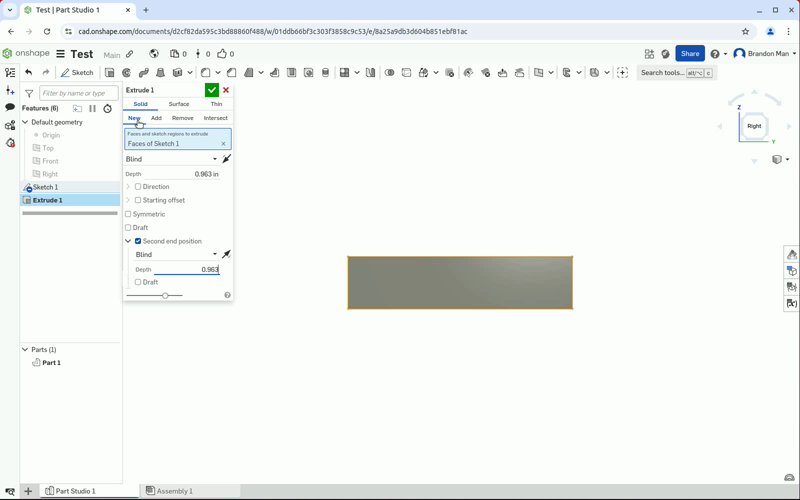
key(enter)
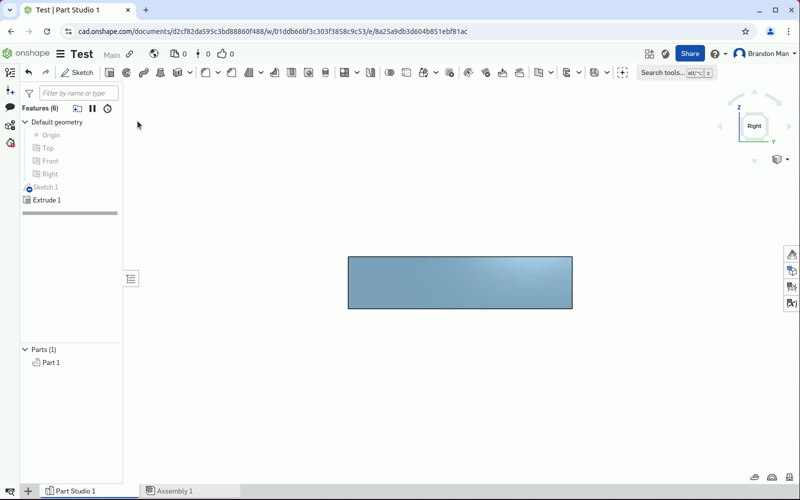
key(shift+h)
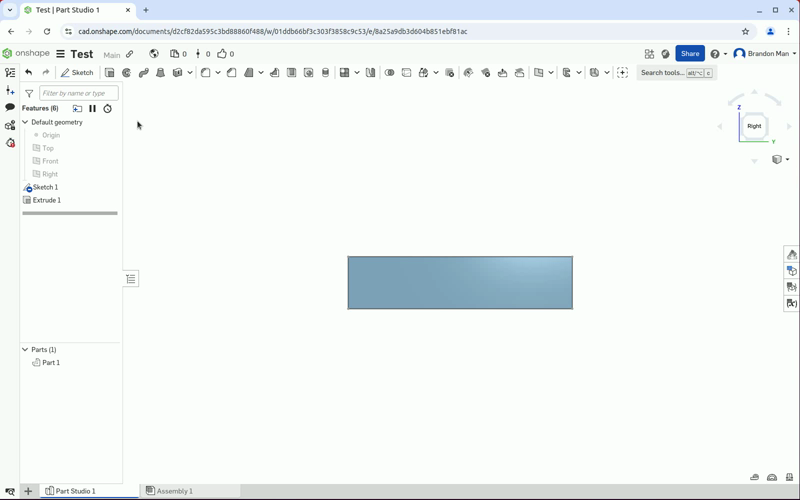
key(shift+h)
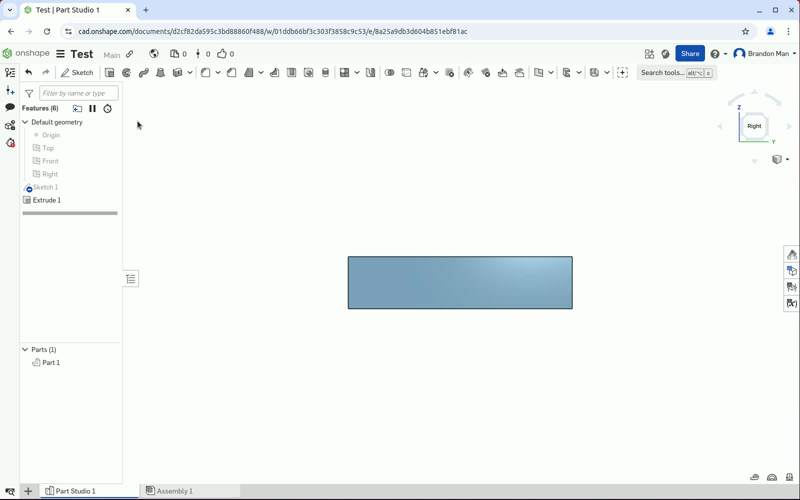
mouse_move(73, 189)
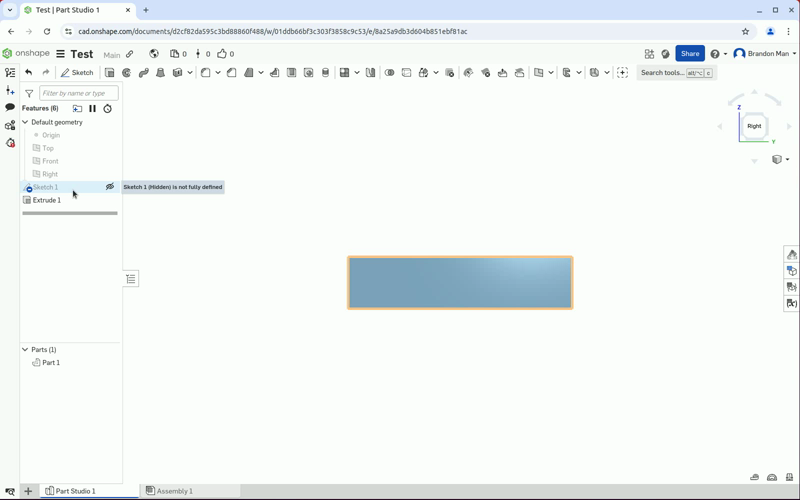
click(73, 189)
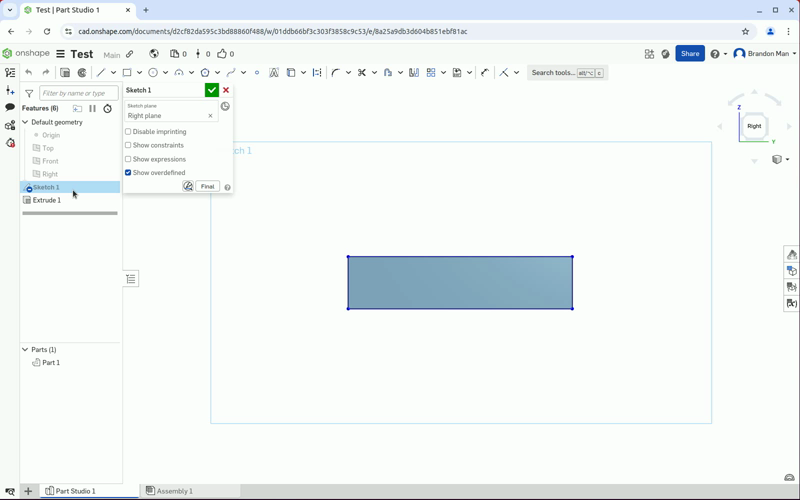
mouse_move(229, 92)
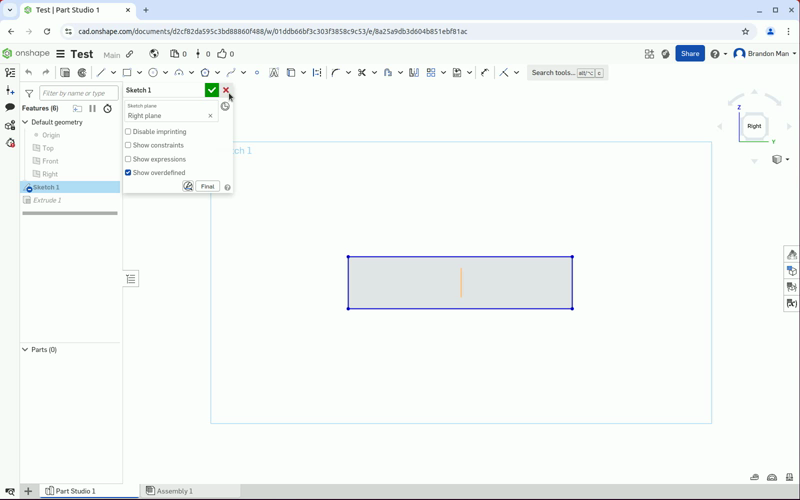
click(229, 92)
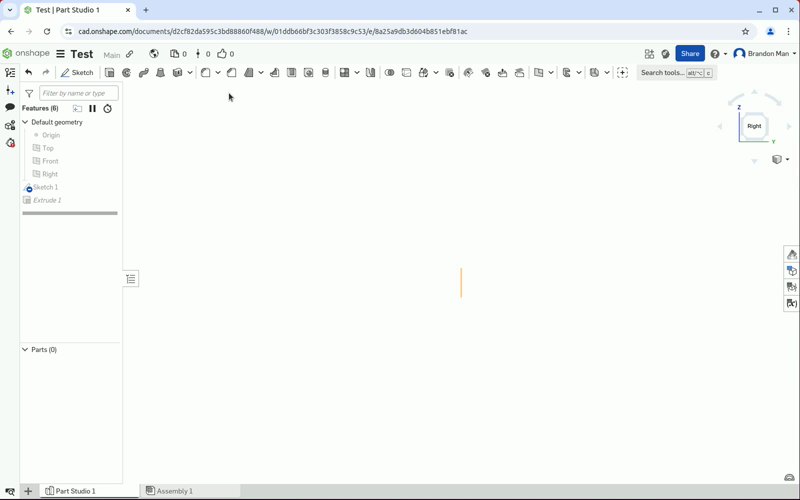
mouse_move(541, 75)
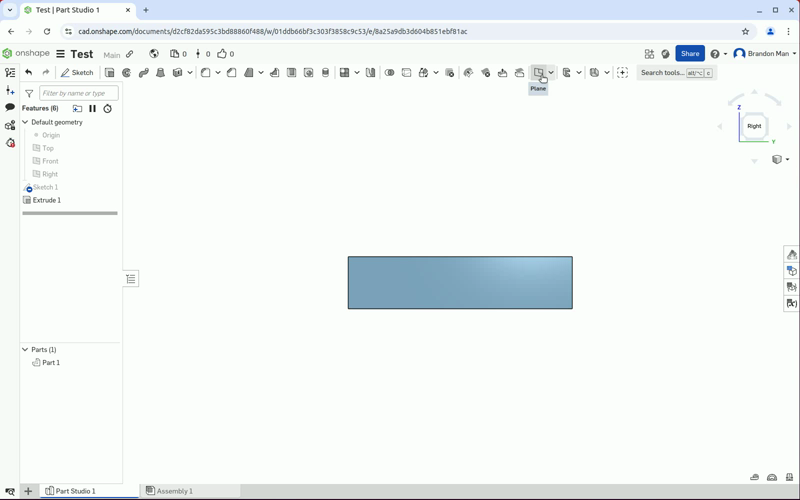
click(541, 75)
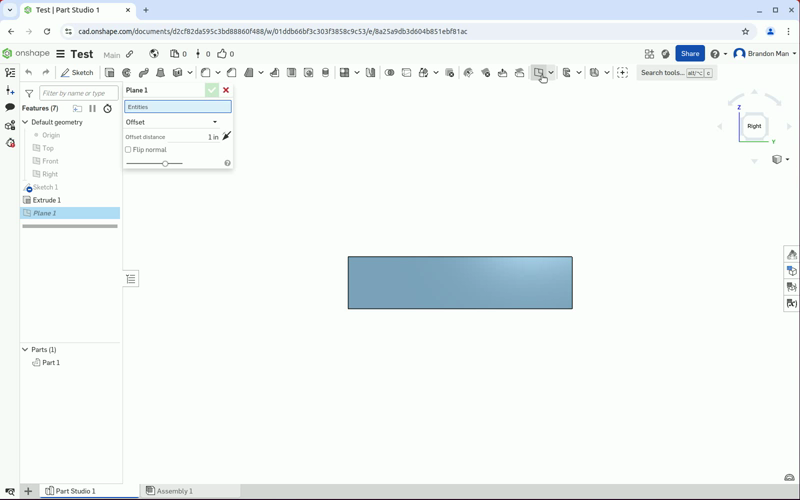
mouse_move(73, 176)
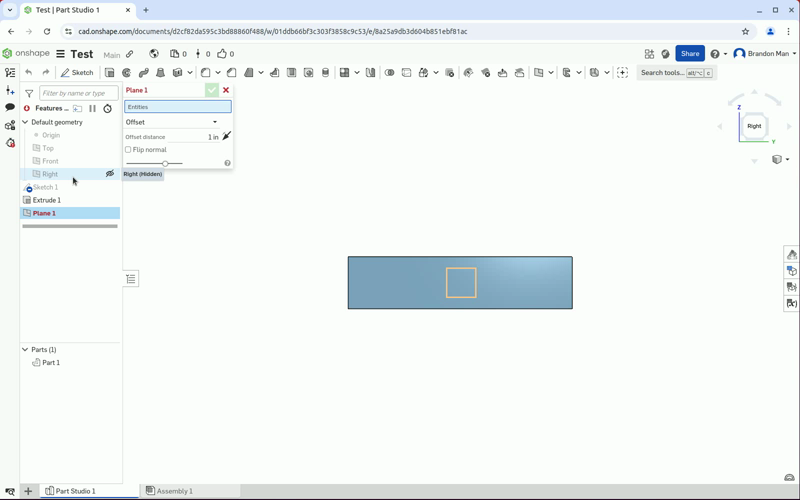
click(73, 176)
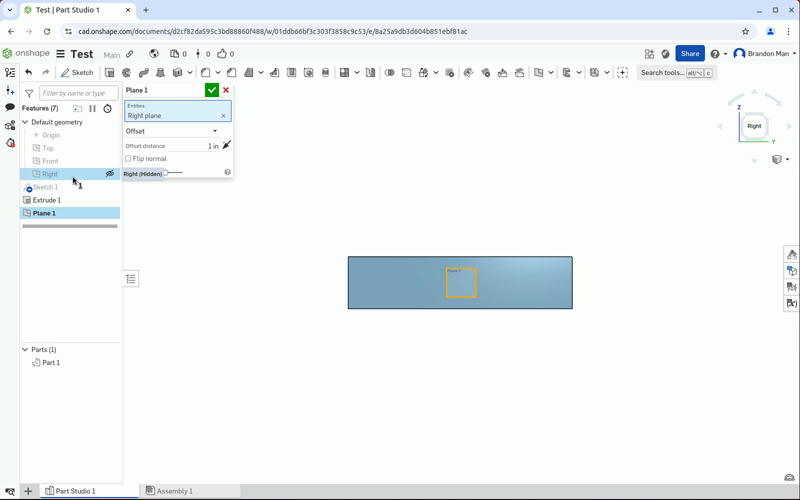
key(tab, 2)
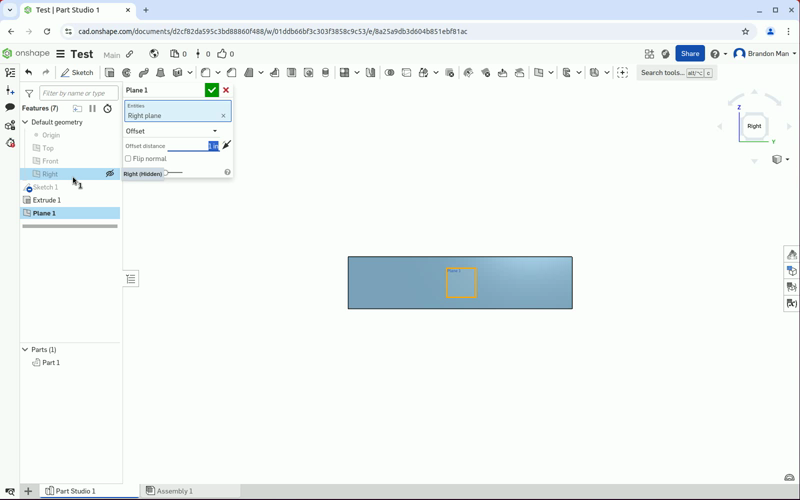
text(0.955)
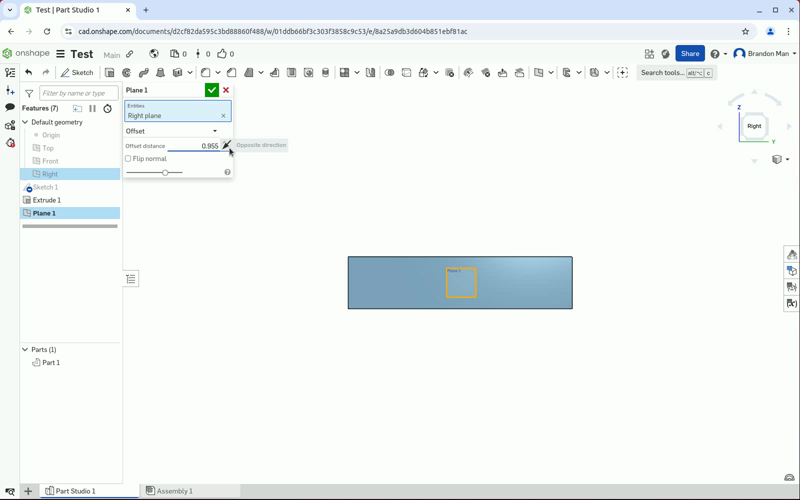
mouse_move(229, 147)
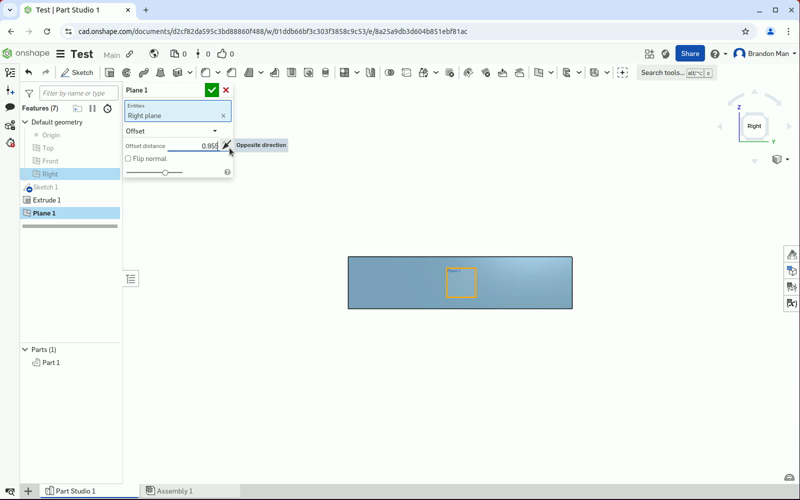
click(229, 147)
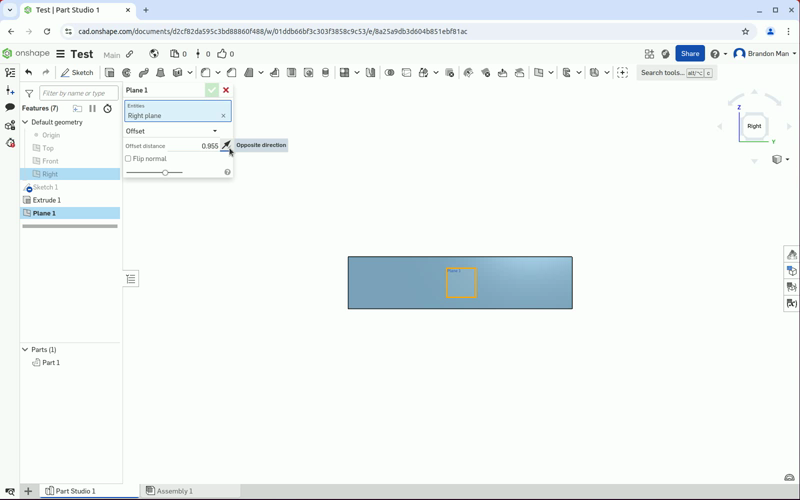
key(enter, 2)
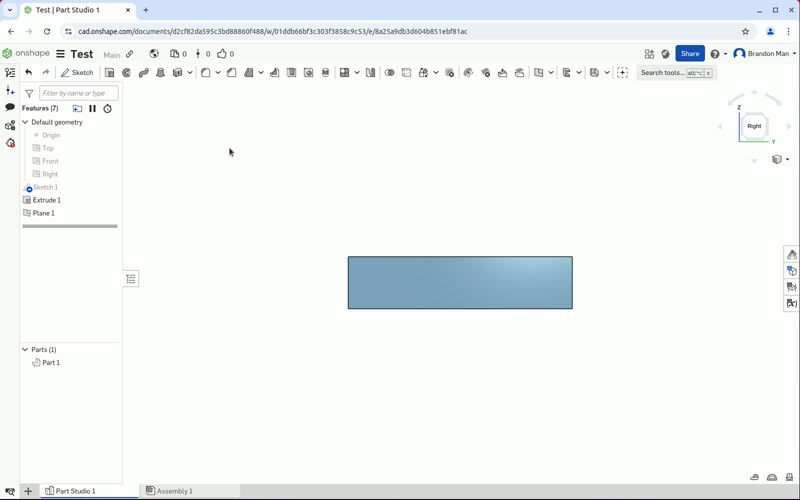
key(shift+s)
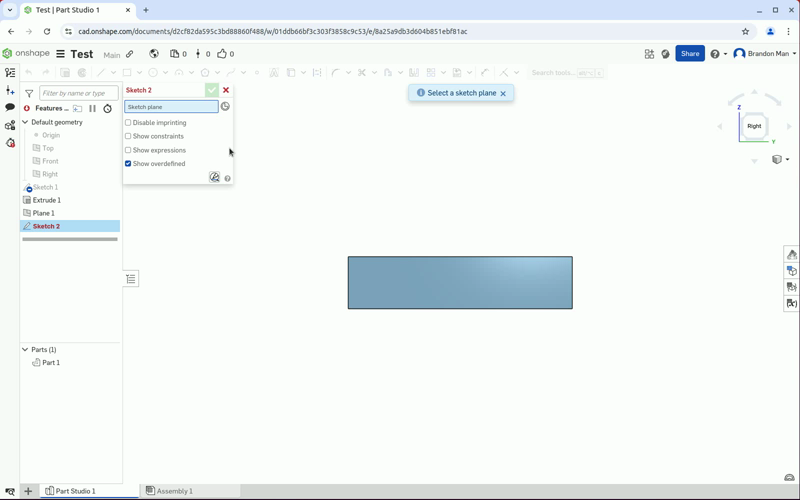
mouse_move(73, 215)
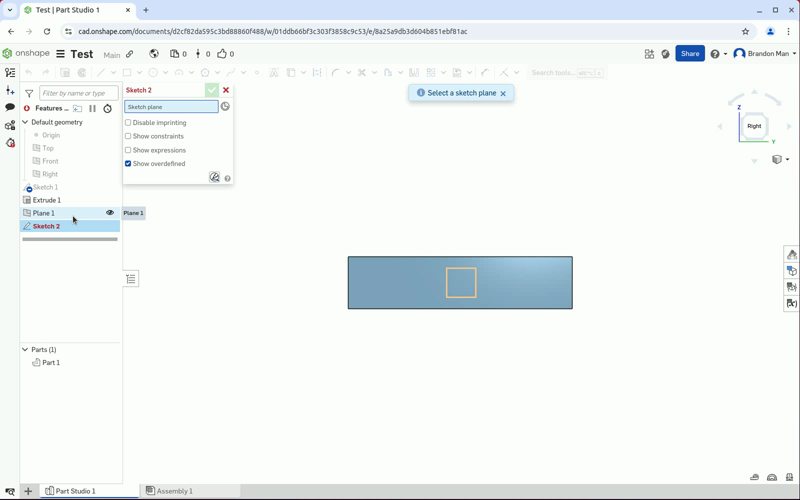
click(73, 215)
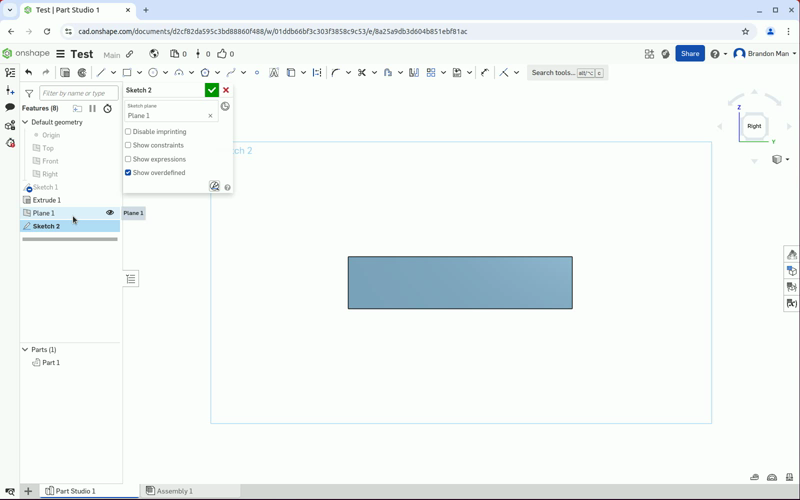
mouse_move(73, 352)
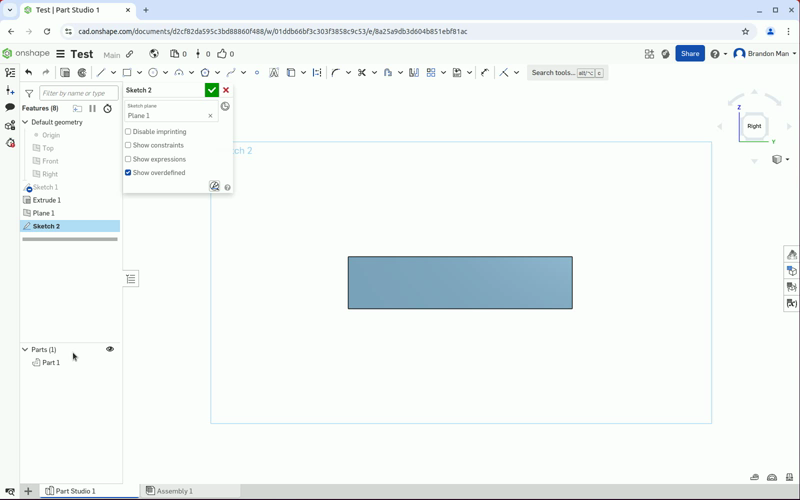
key(y)
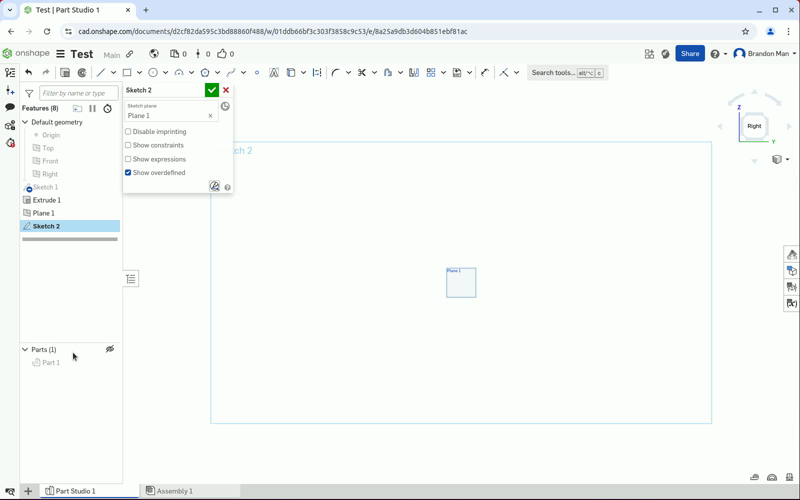
key(l)
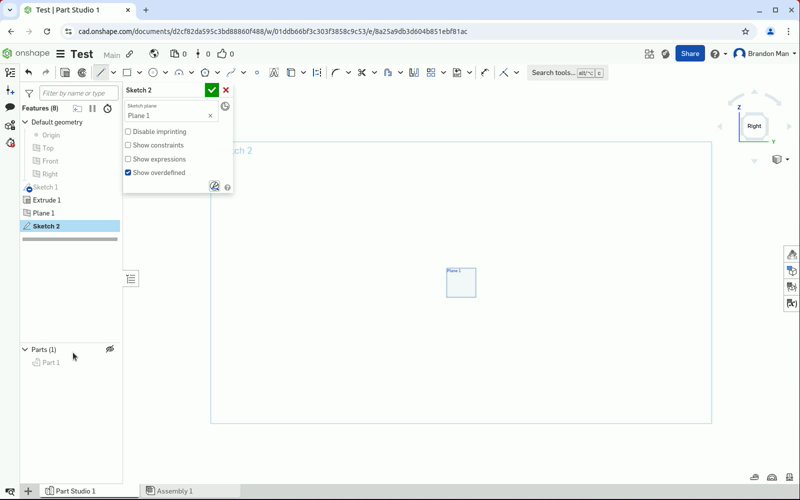
key_down(shift)
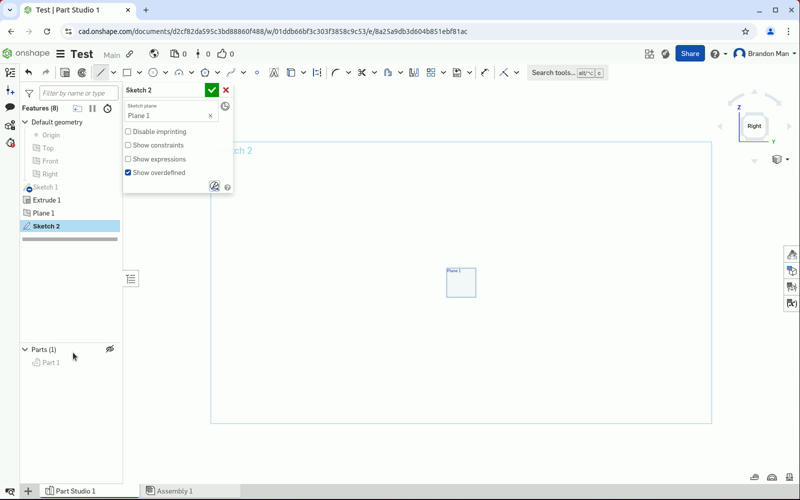
mouse_move(348, 265)
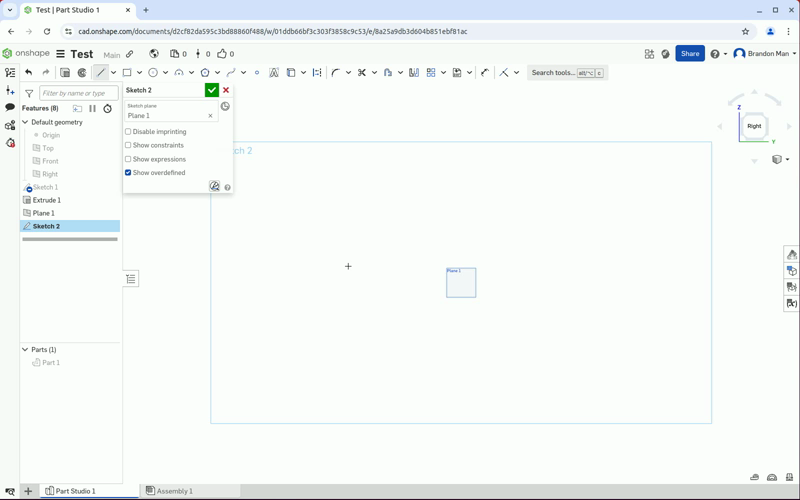
click(348, 265)
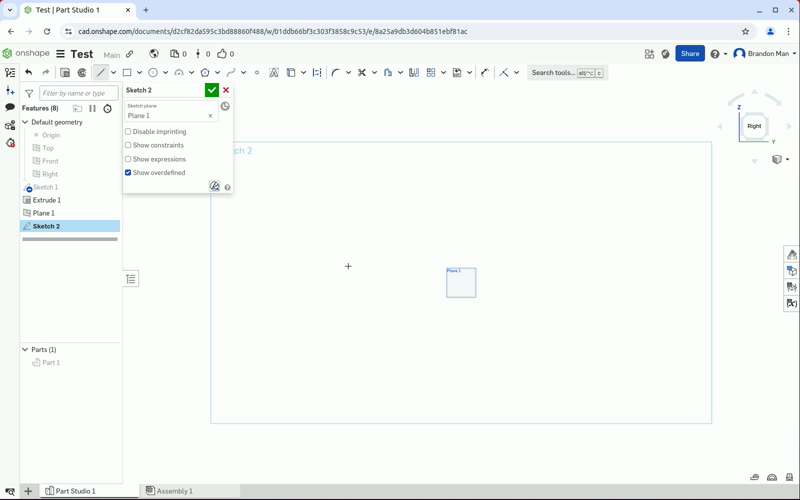
key_up(shift)
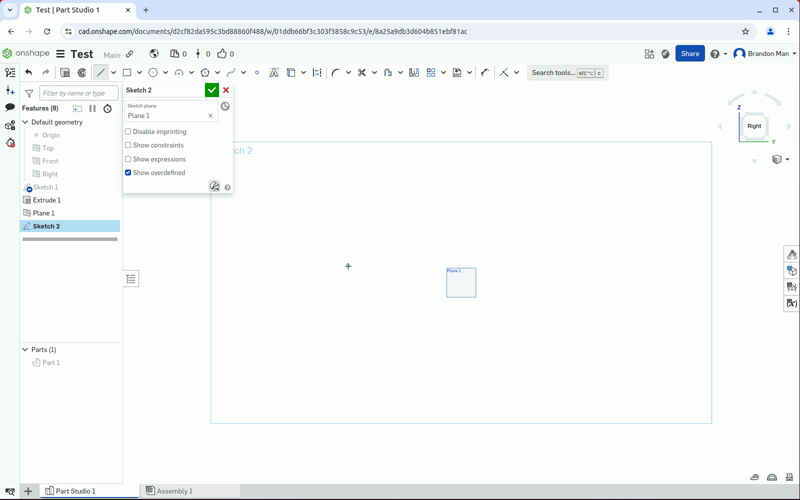
key_down(shift)
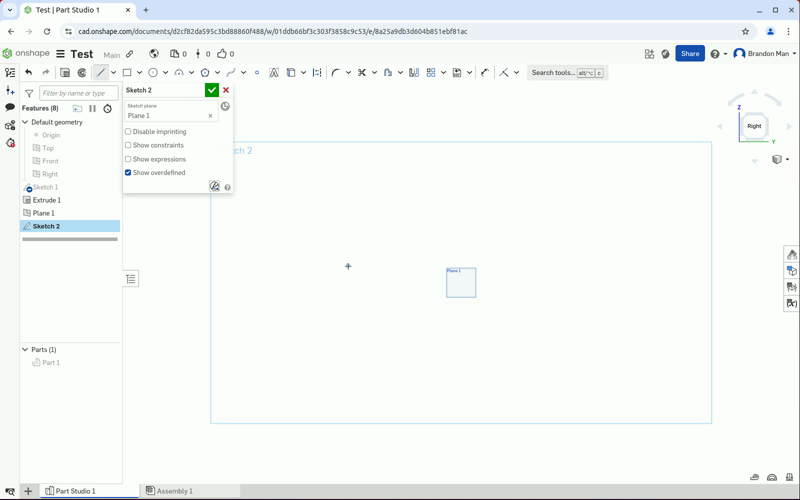
mouse_move(572, 265)
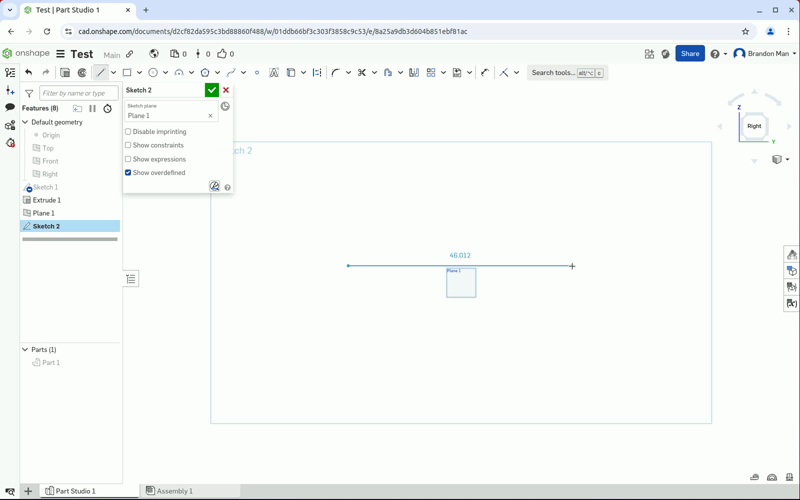
click(572, 265)
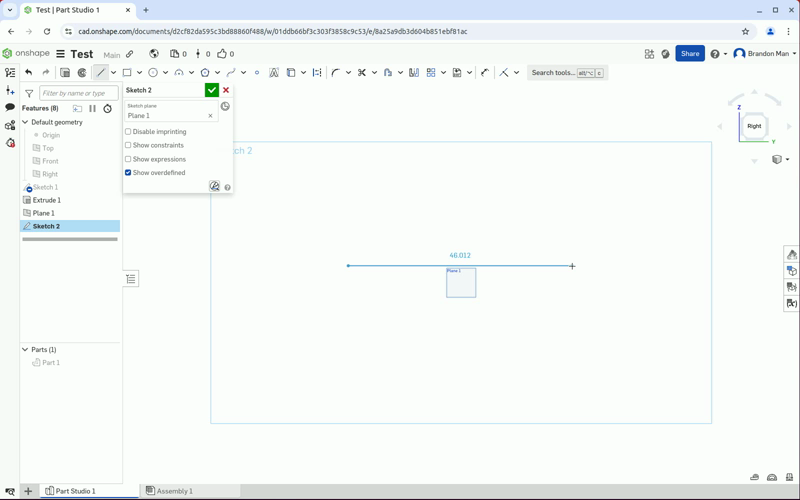
key_up(shift)
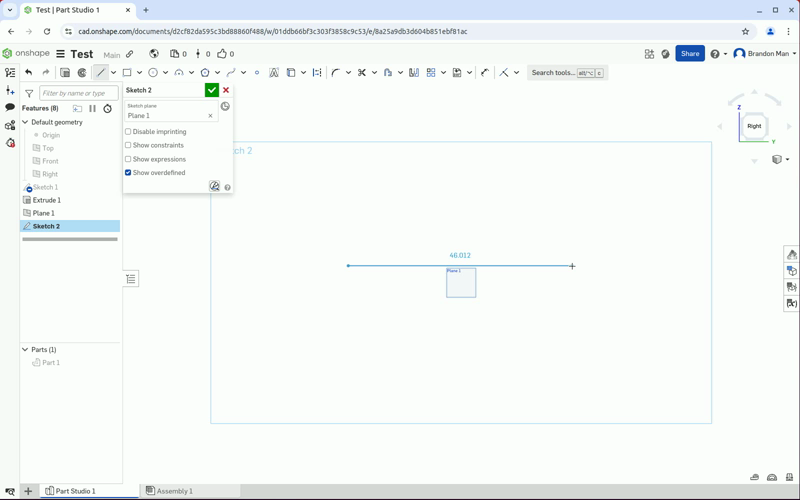
key_down(shift)
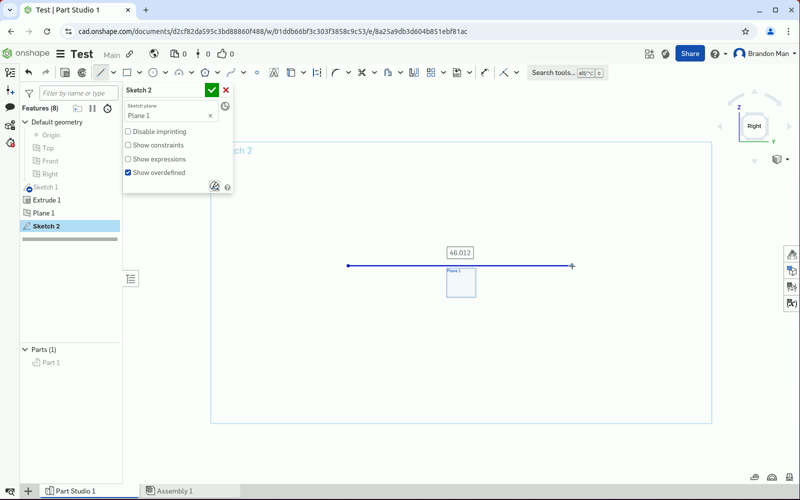
mouse_move(589, 265)
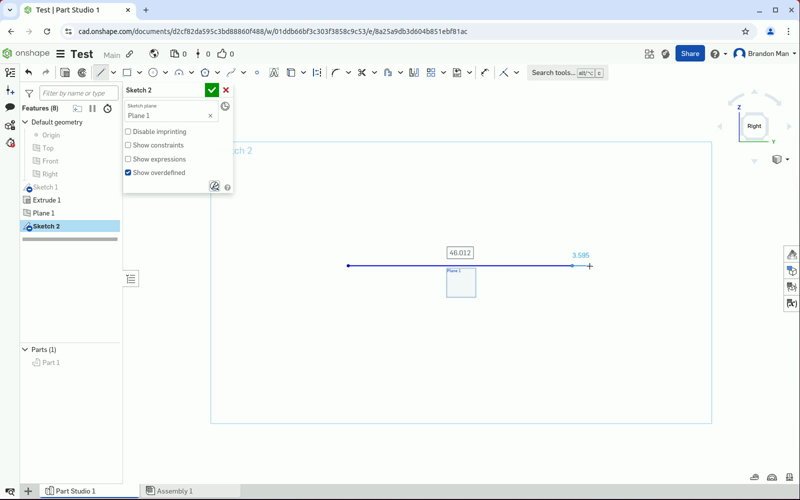
mouse_move(572, 255)
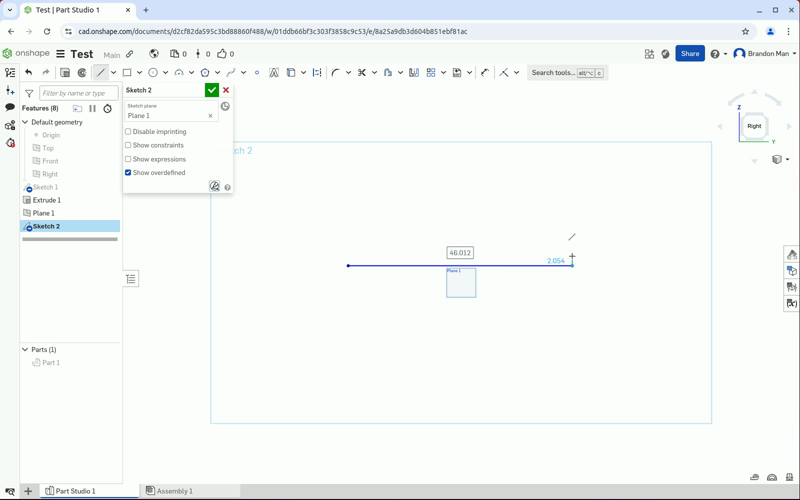
click(572, 255)
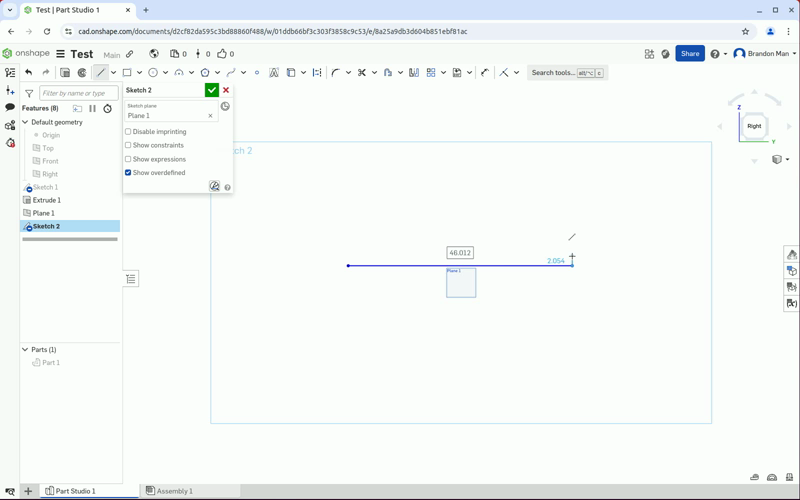
key_up(shift)
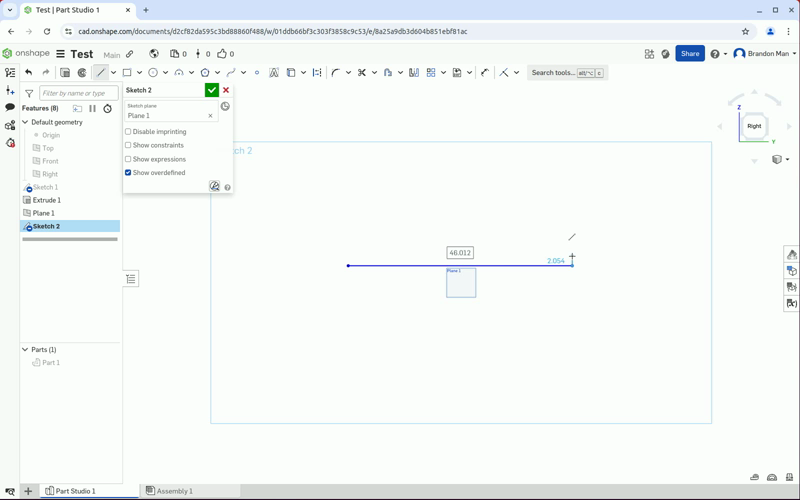
key_down(shift)
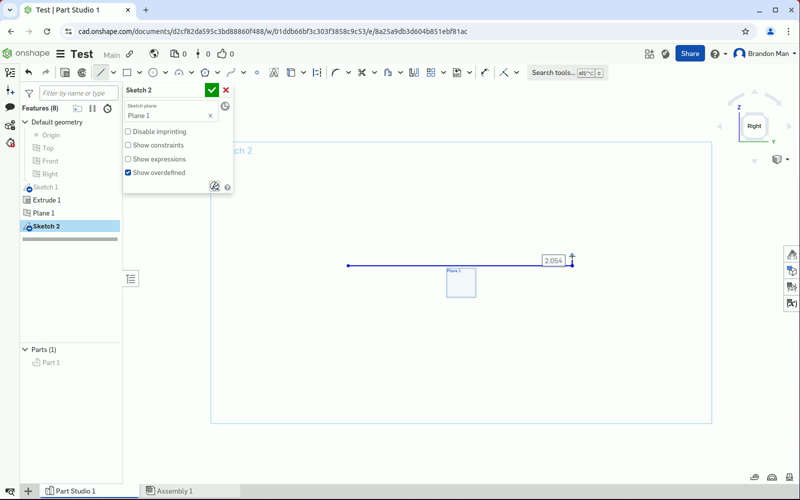
mouse_move(348, 255)
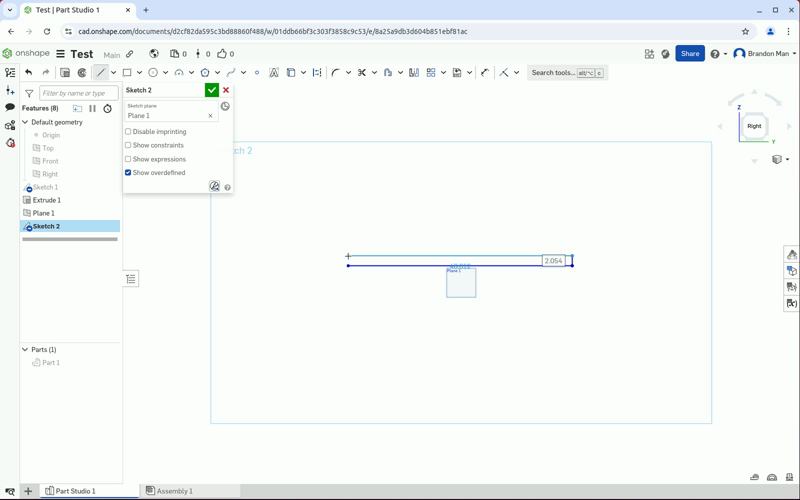
click(348, 255)
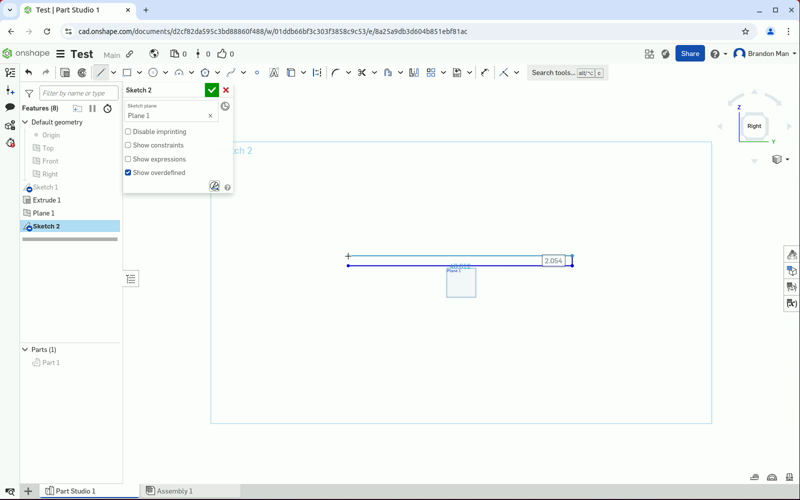
key_up(shift)
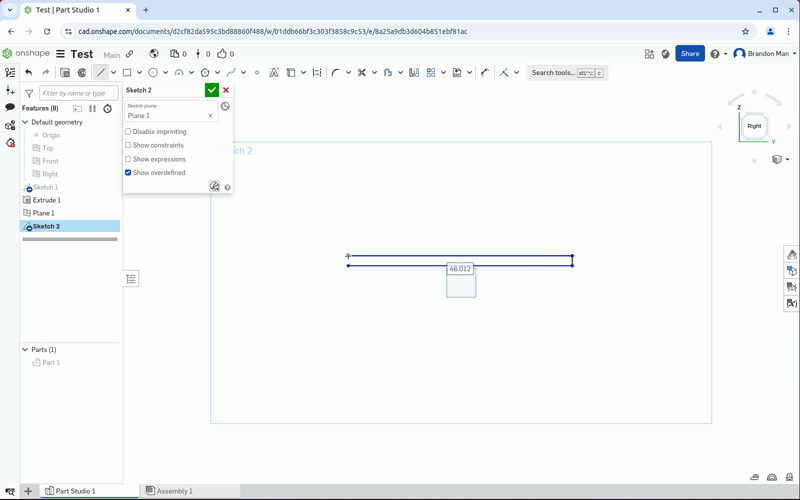
mouse_move(378, 255)
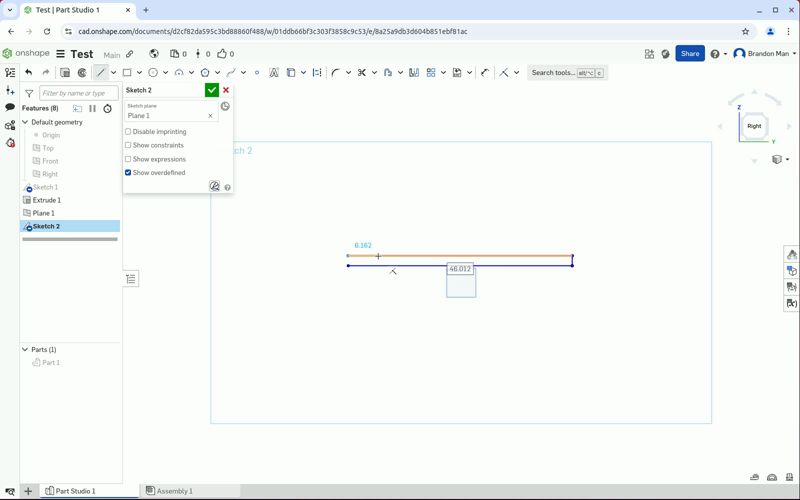
key_down(shift)
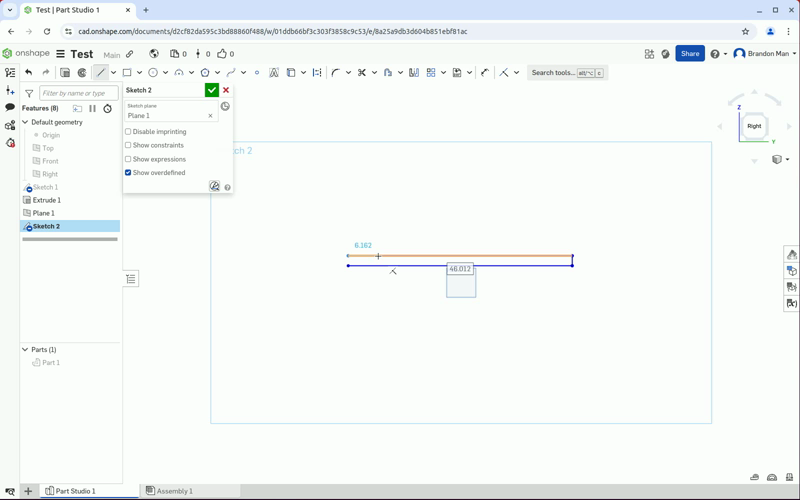
mouse_move(348, 265)
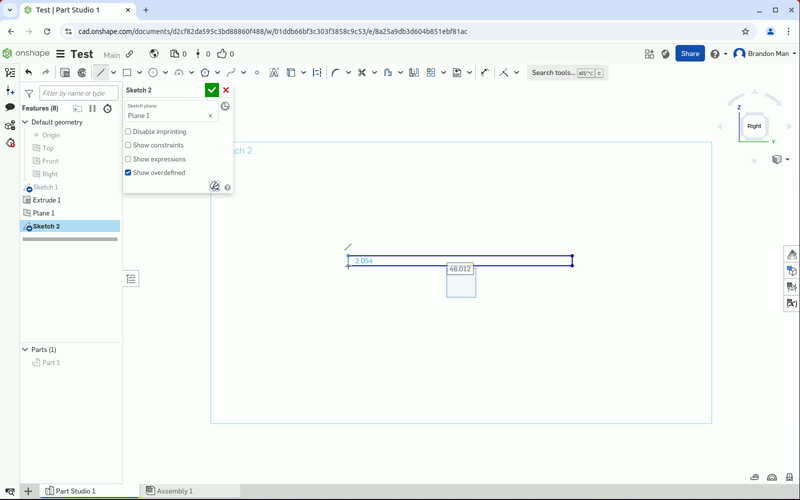
key_up(shift)
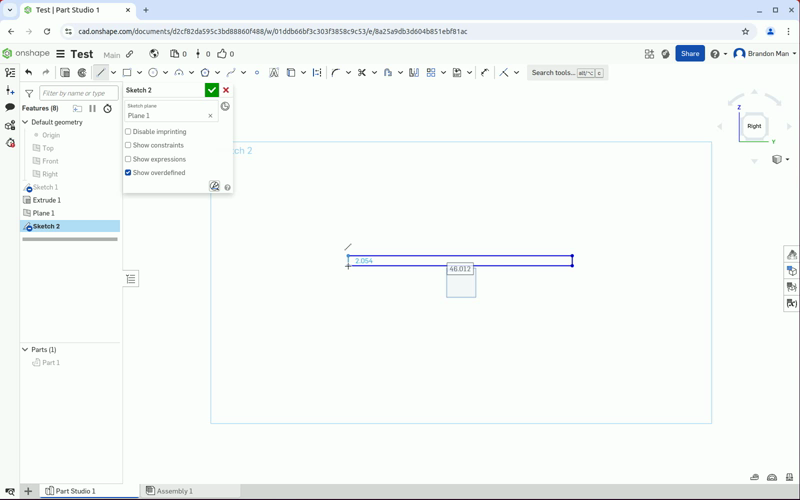
click(348, 265)
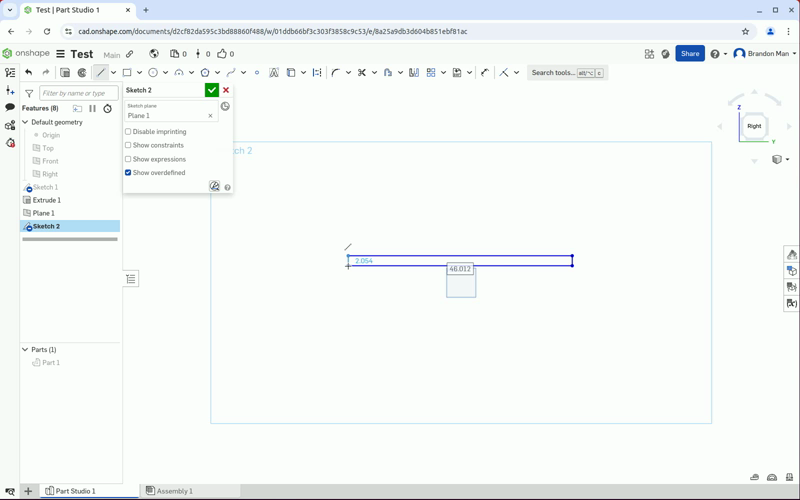
key(esc)
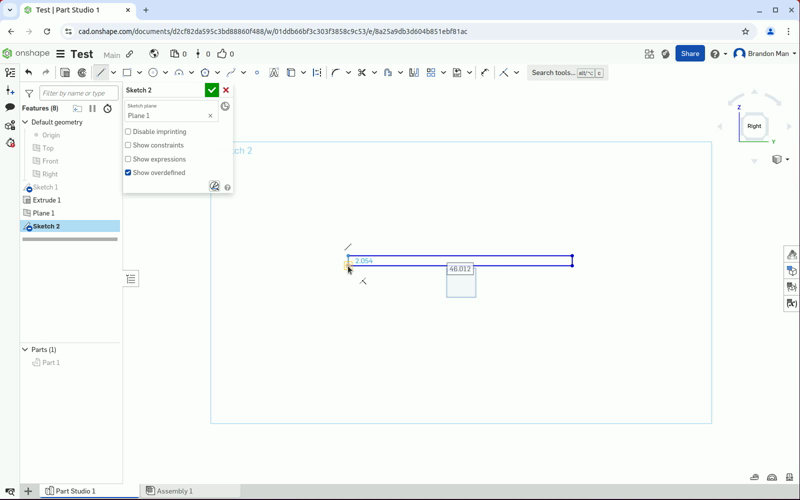
mouse_move(360, 261)
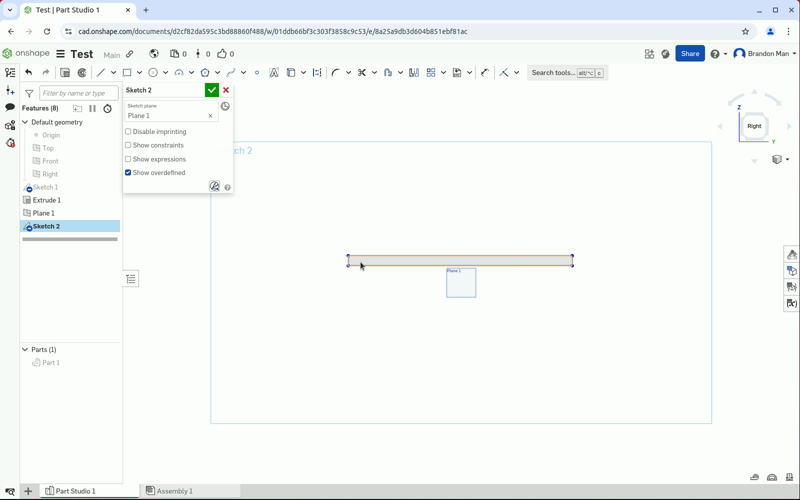
click(360, 261)
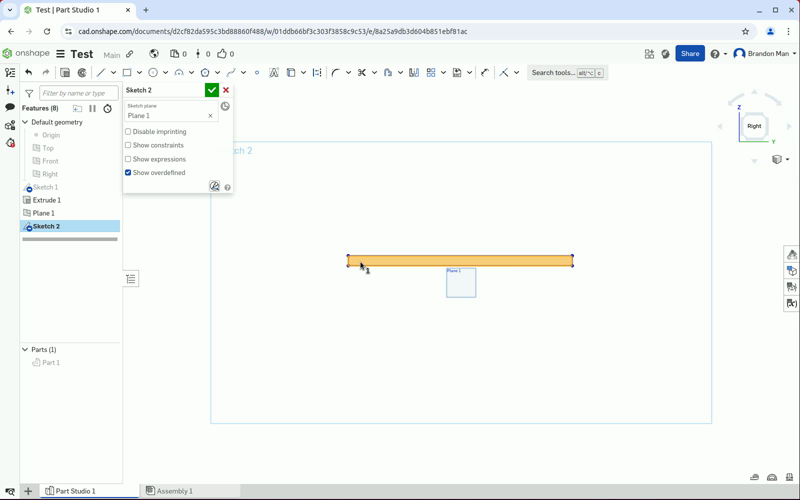
mouse_move(73, 352)
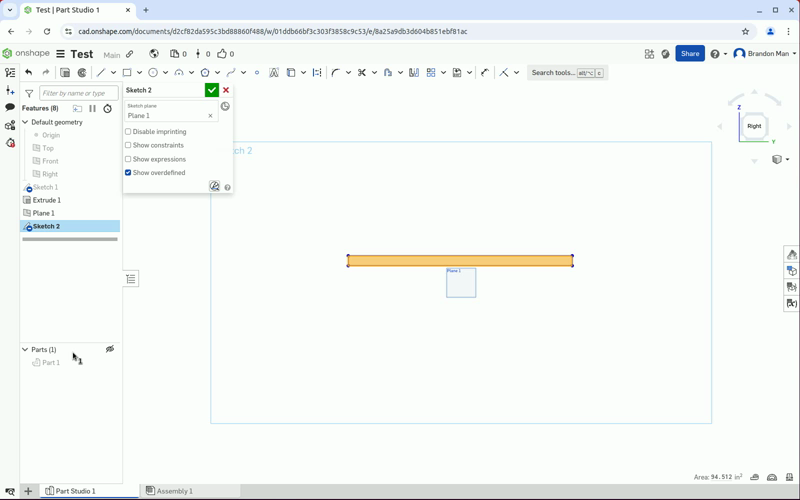
key(shift+y)
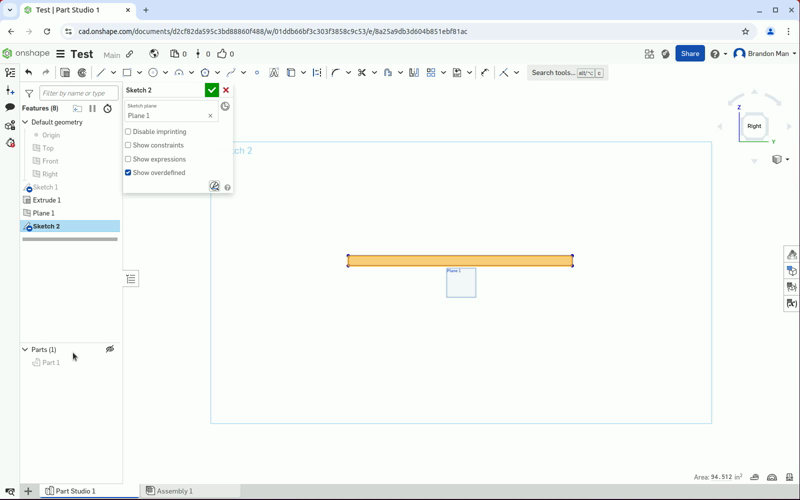
key(shift+e)
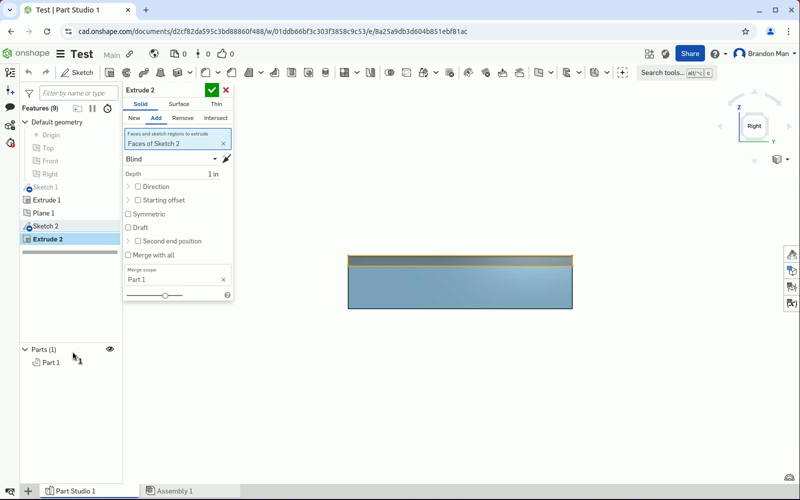
mouse_move(143, 106)
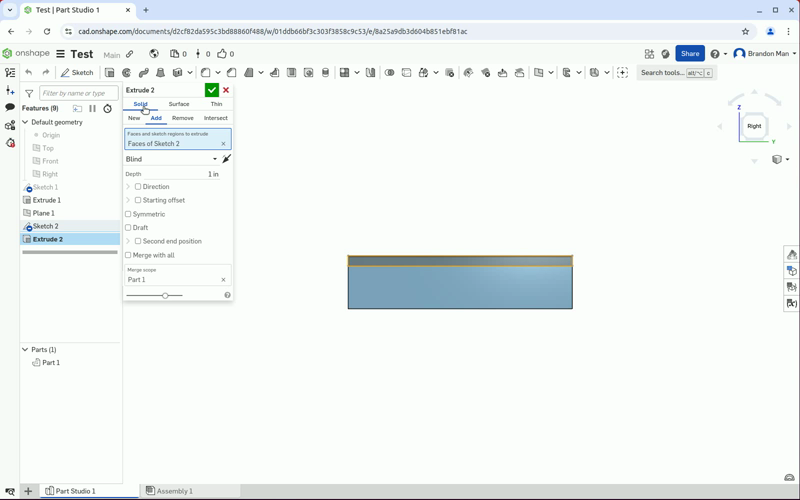
click(143, 106)
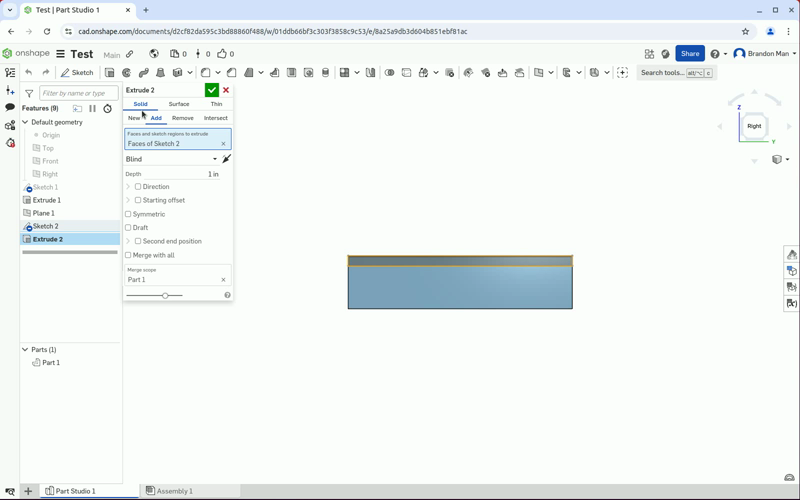
mouse_move(137, 120)
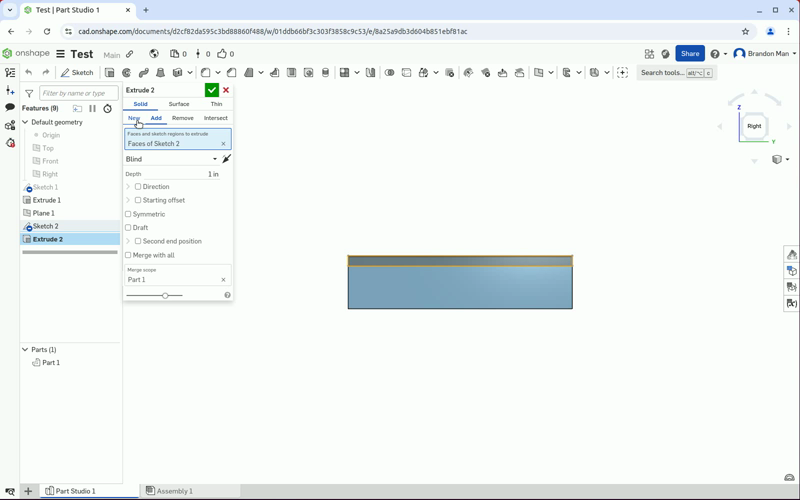
click(137, 120)
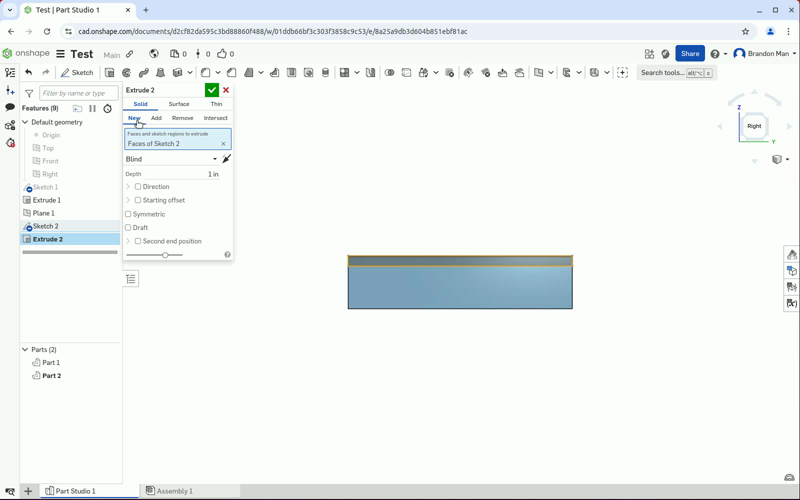
key(tab, 4)
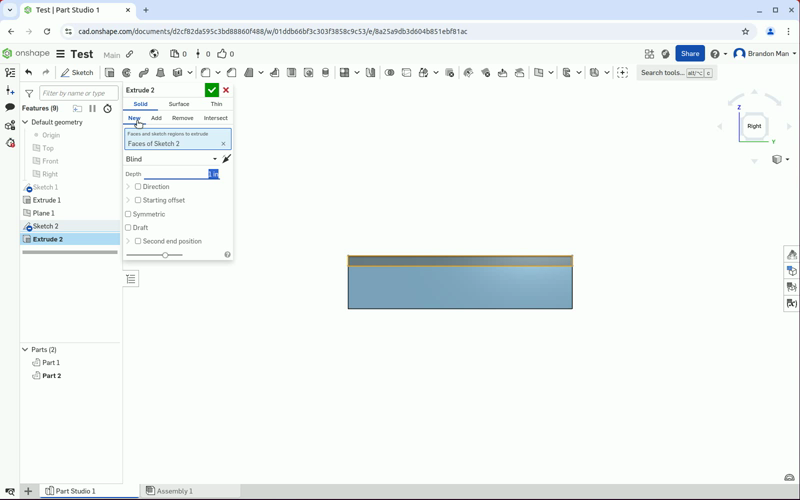
text(4.333)
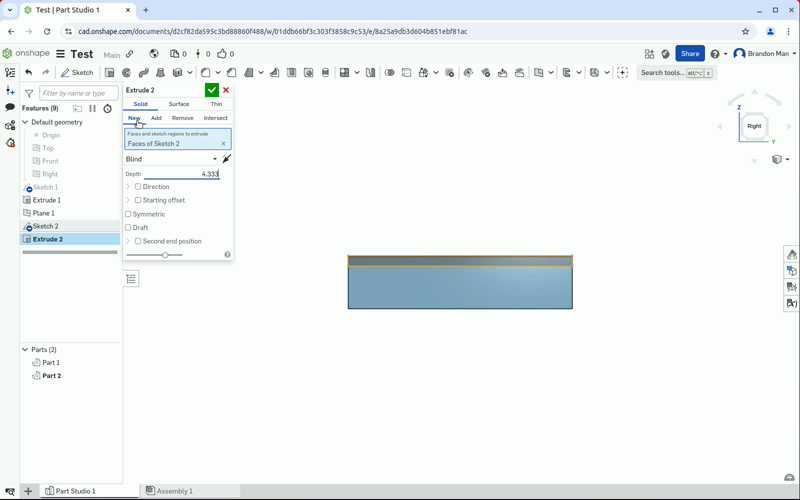
key(enter)
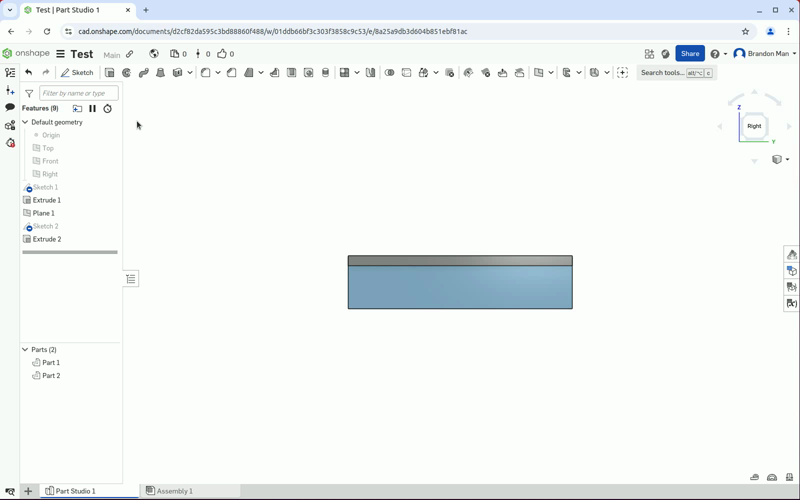
key(shift+h)
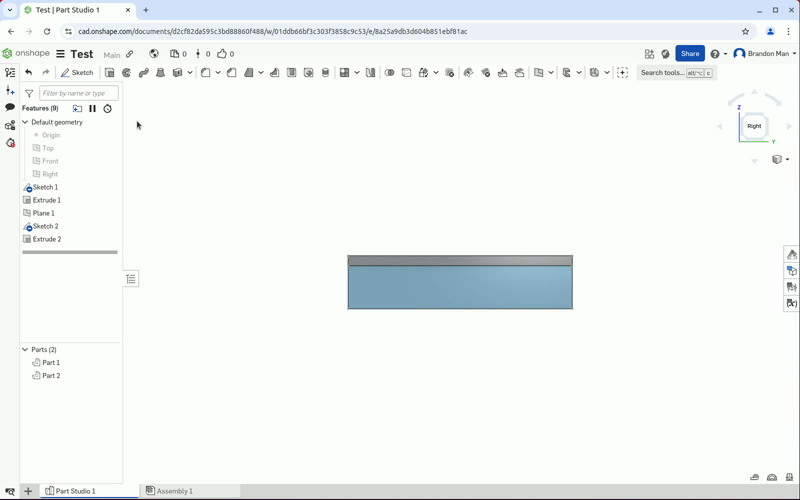
key(shift+h)
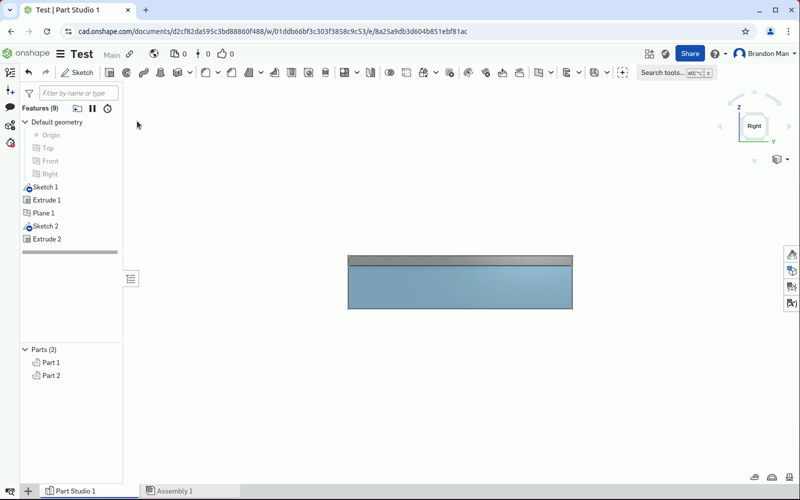
key(shift+7)
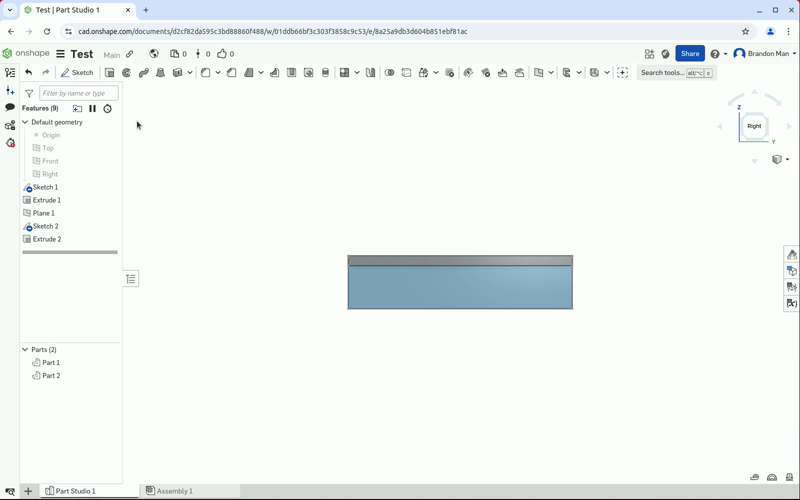
key(right, 2)
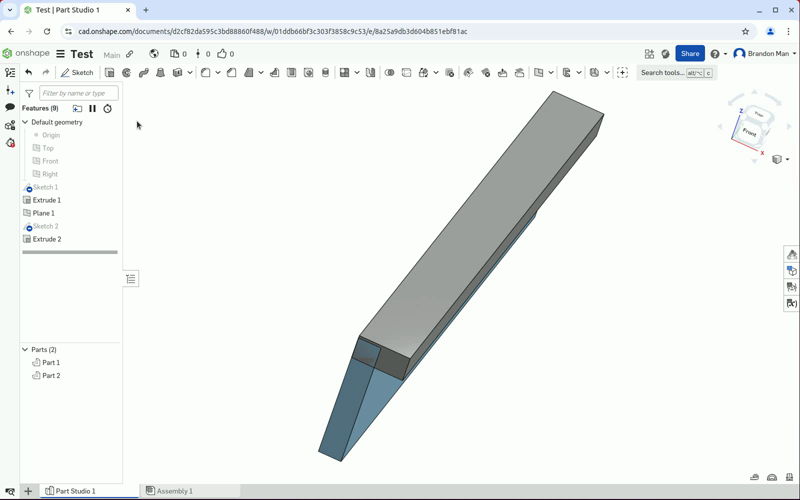
key(down, 2)
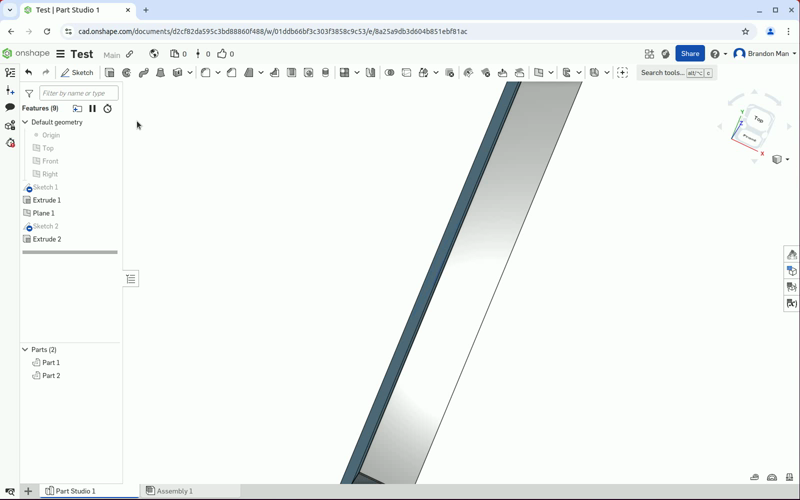
key(up, 2)
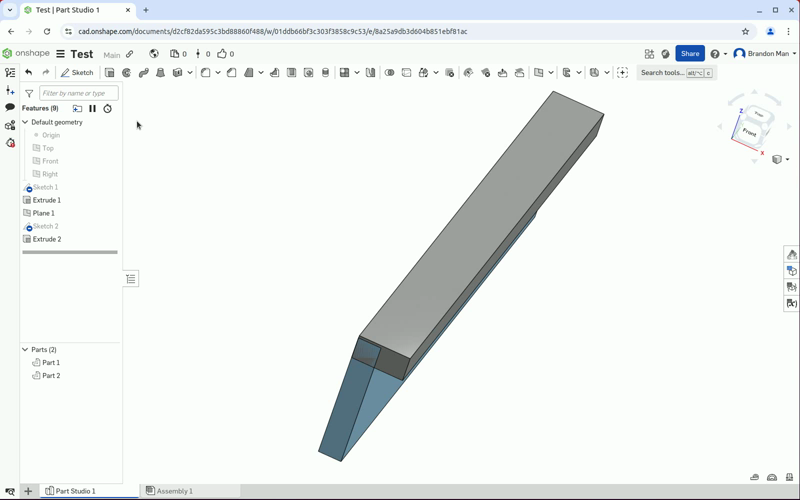
key(left, 2)
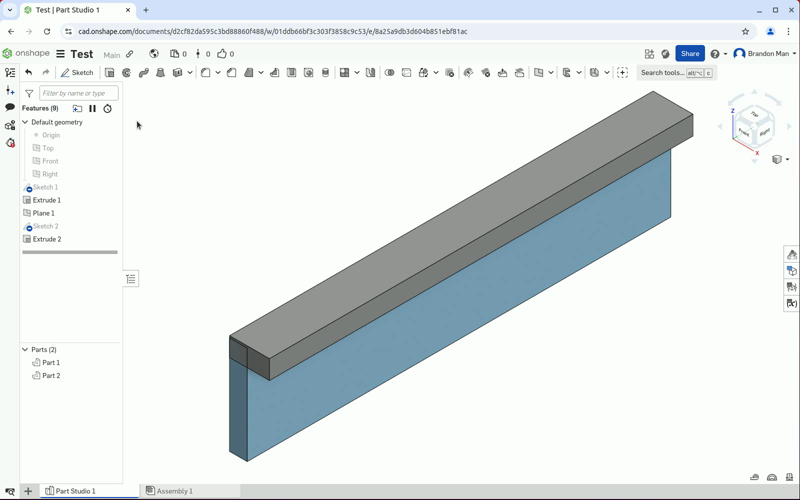
mouse_move(73, 189)
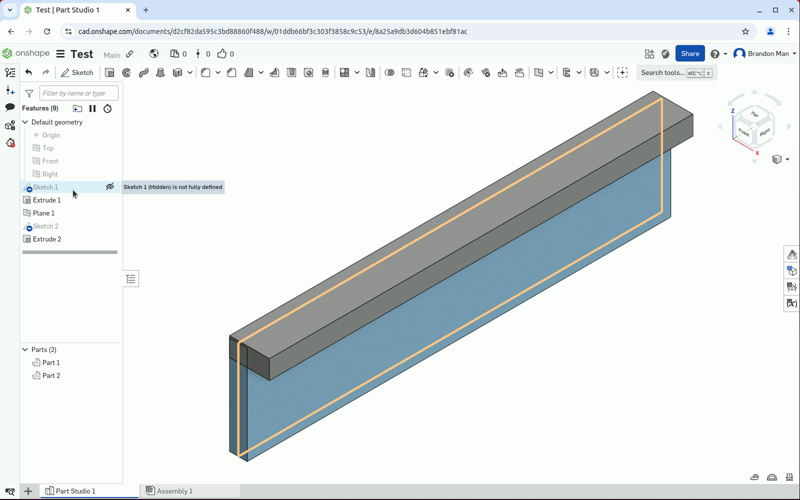
click(73, 189)